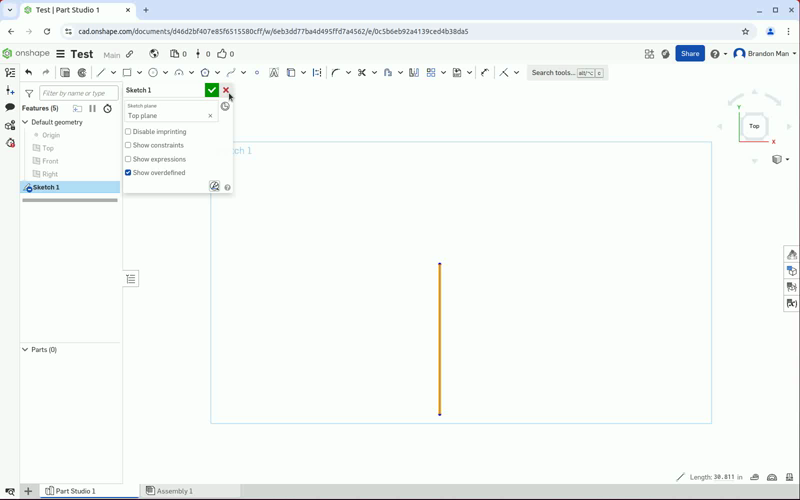
key(shift+h)
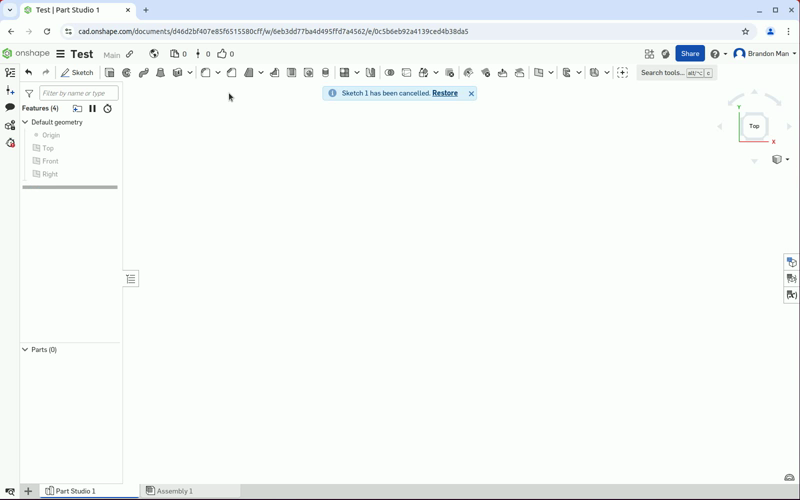
mouse_move(73, 352)
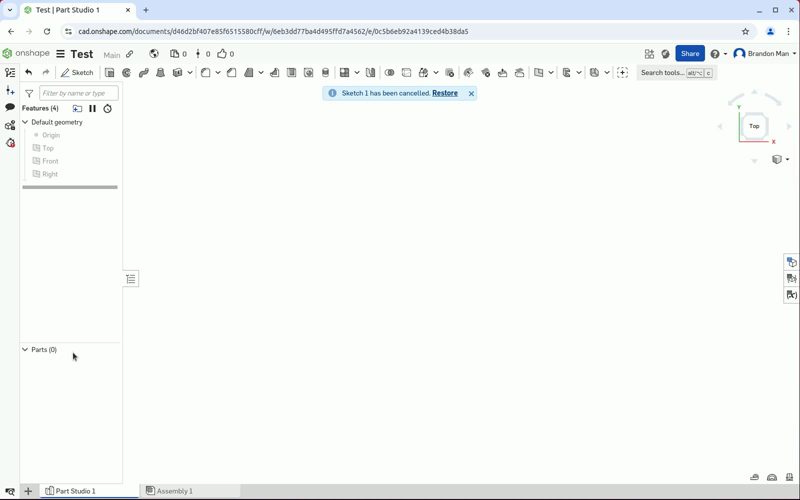
key(y)
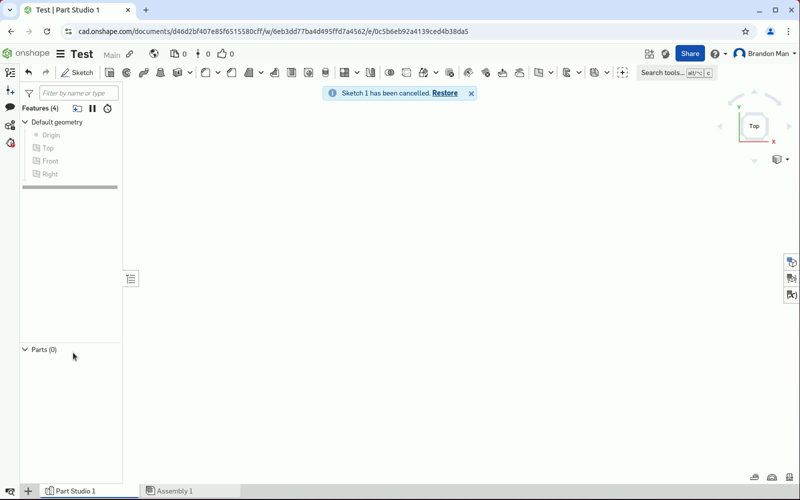
key(shift+p)
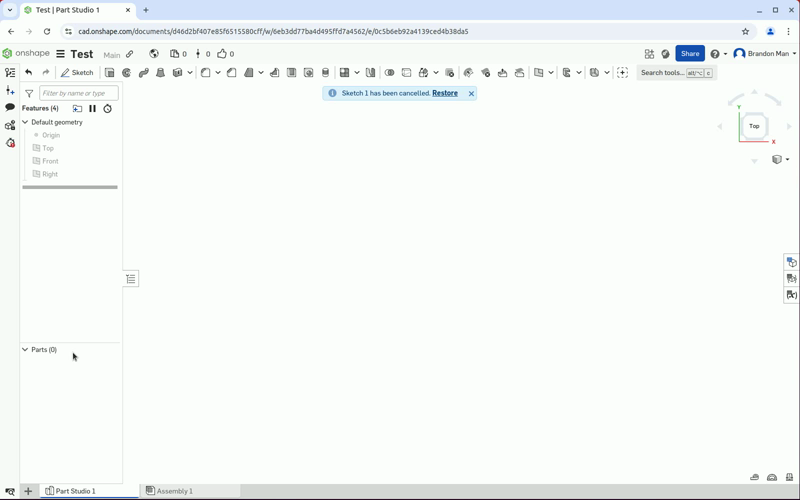
key(space)
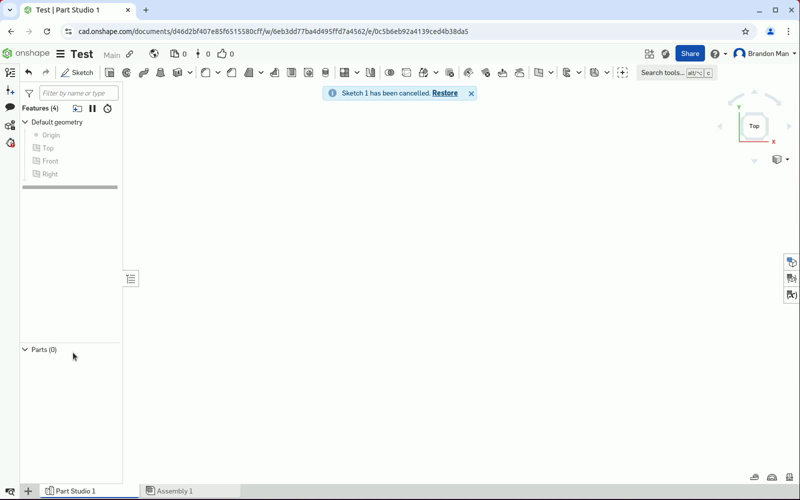
key_down(shift)
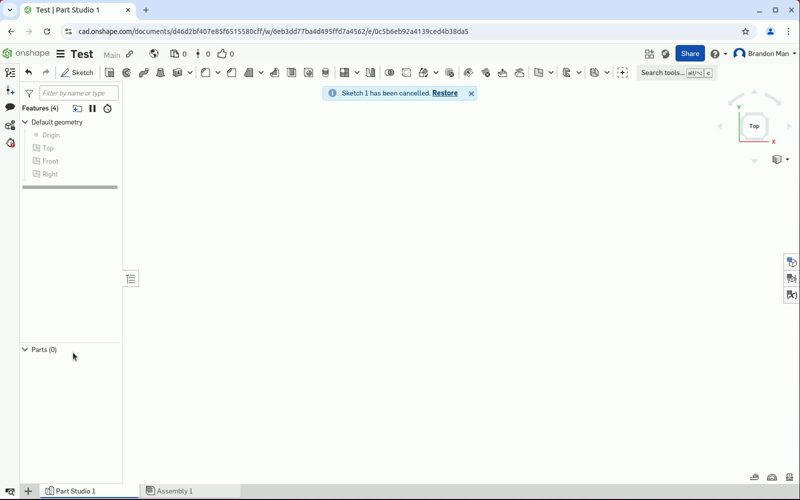
key(up)
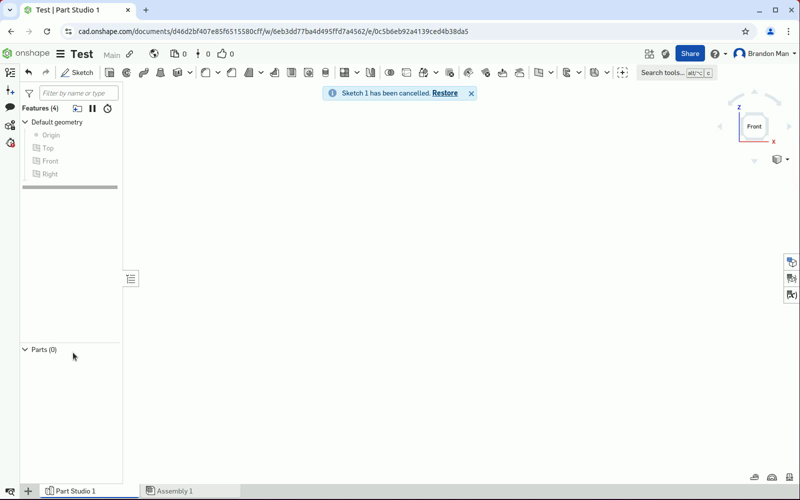
key_up(shift)
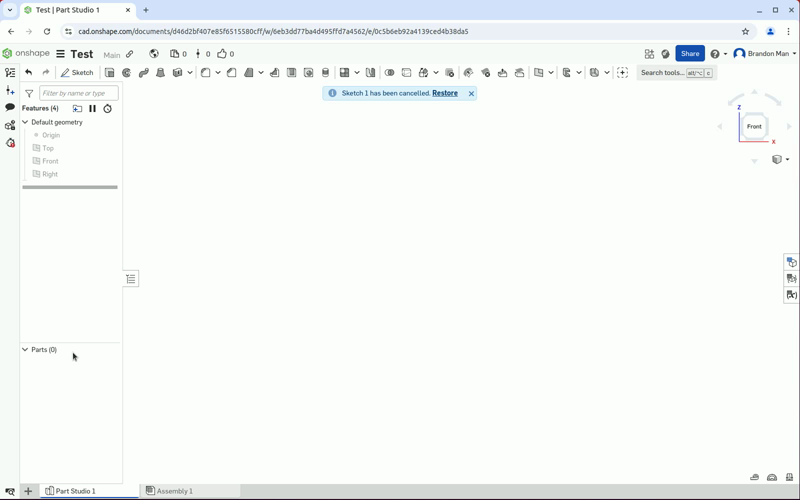
mouse_move(73, 352)
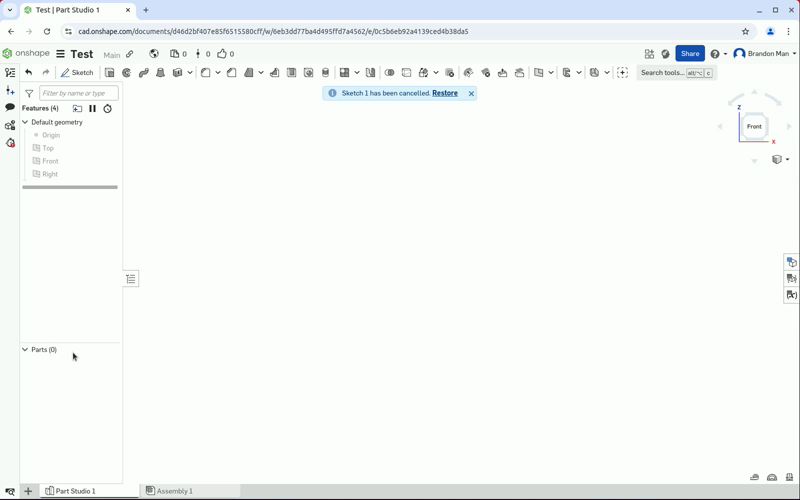
key(shift+y)
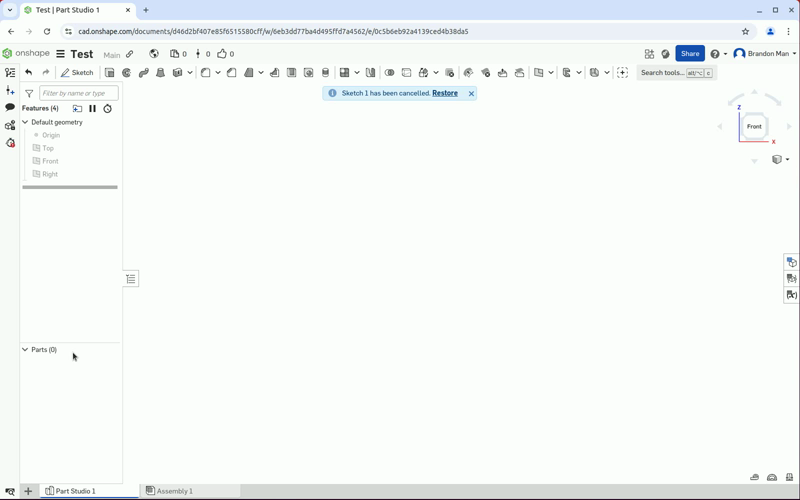
key(shift+s)
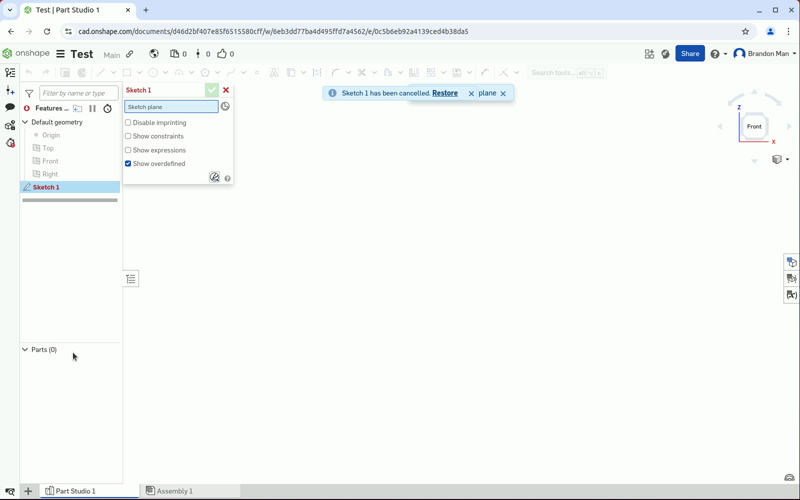
mouse_move(73, 163)
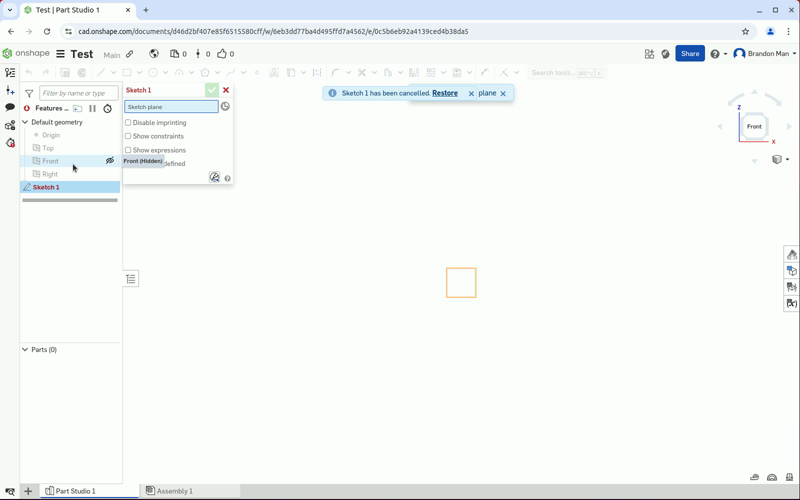
click(73, 163)
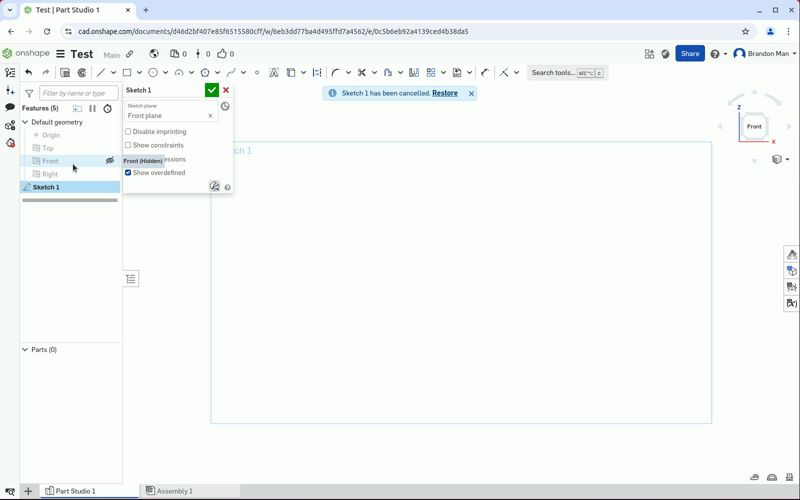
mouse_move(73, 352)
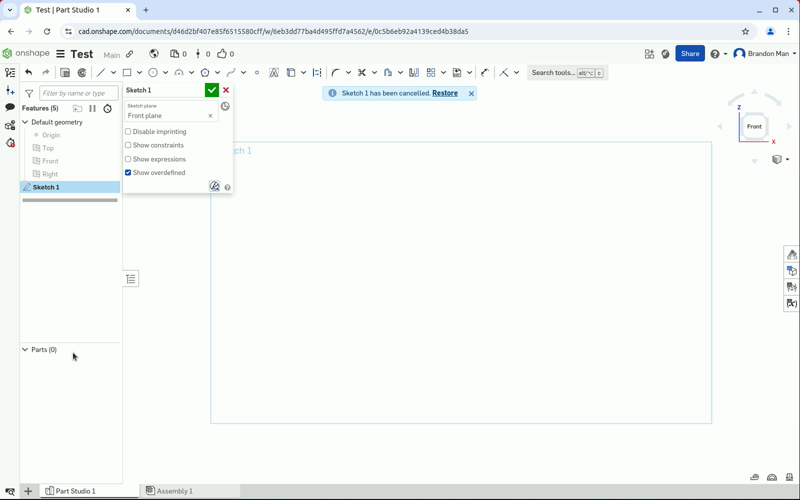
key(y)
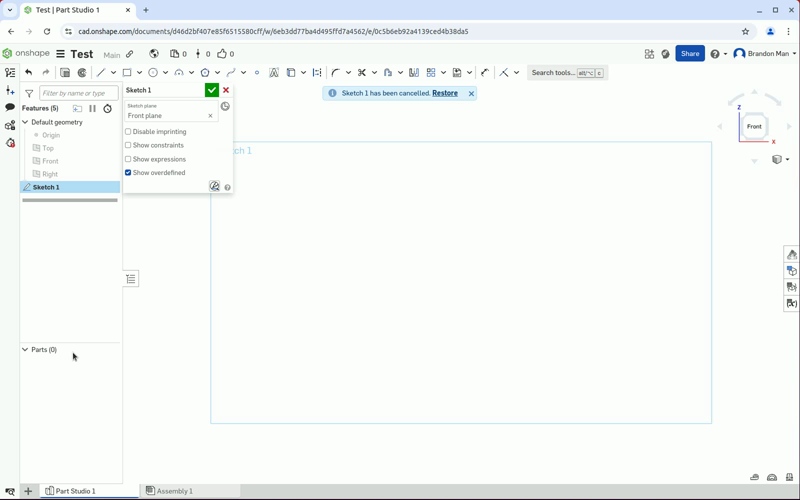
key(c)
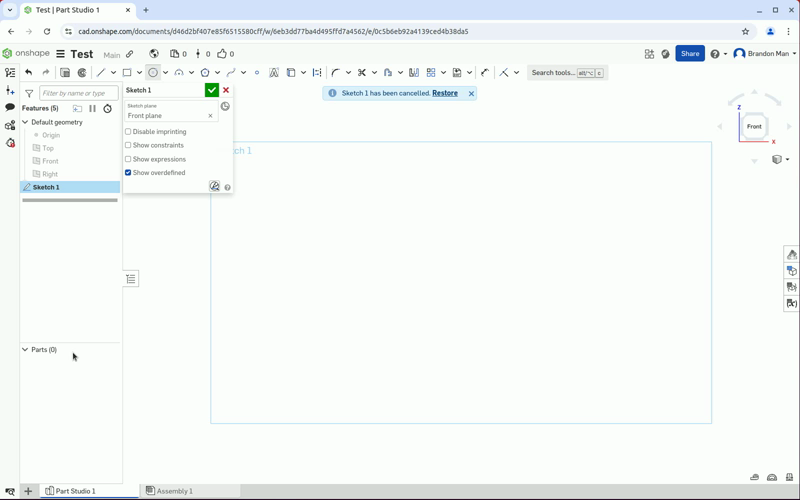
key_down(shift)
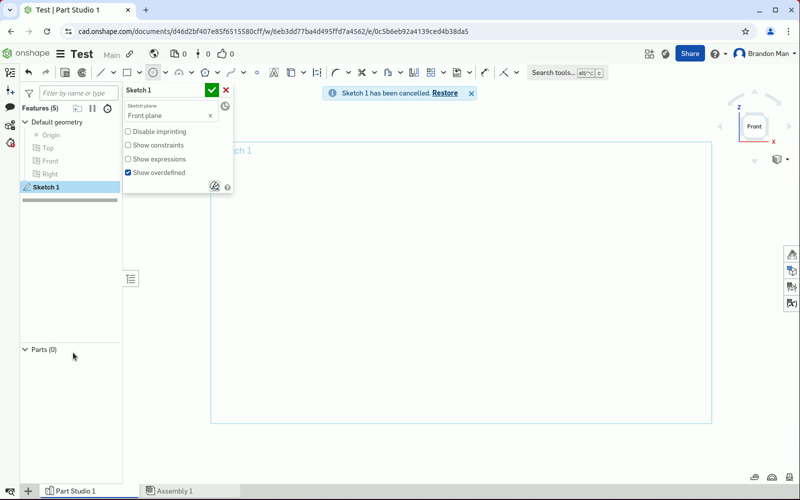
mouse_move(461, 282)
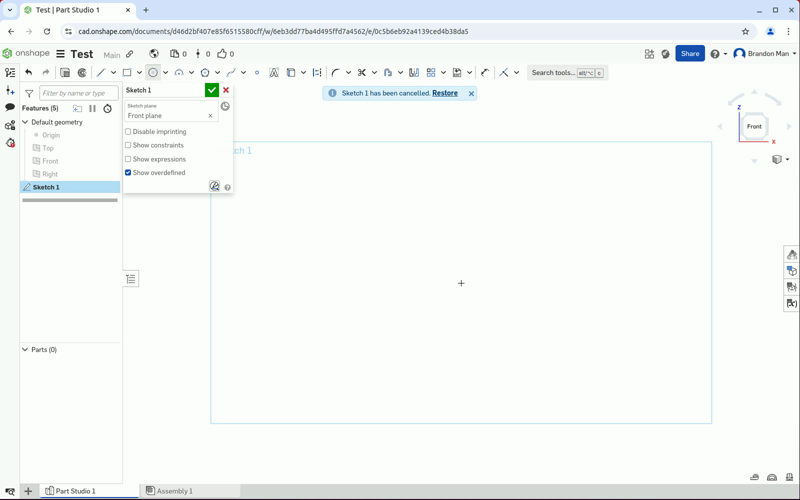
click(461, 282)
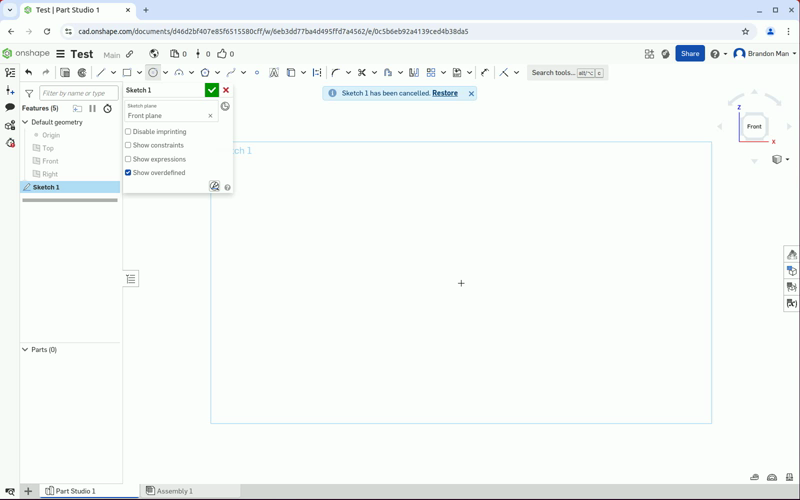
key_up(shift)
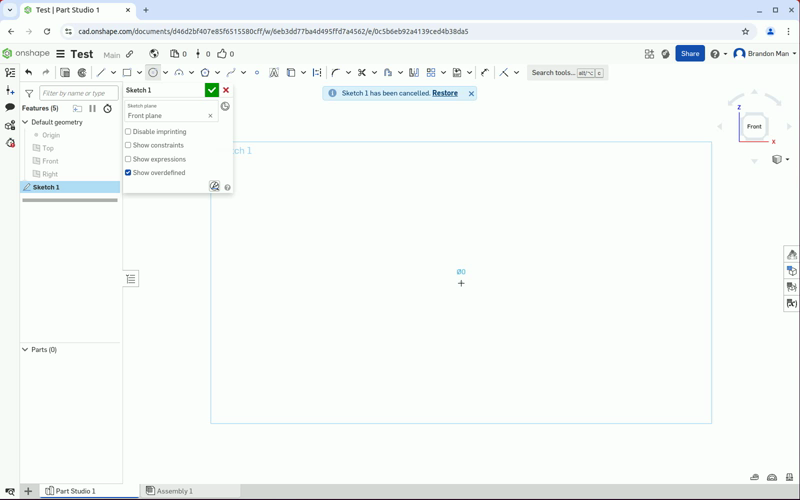
mouse_move(503, 282)
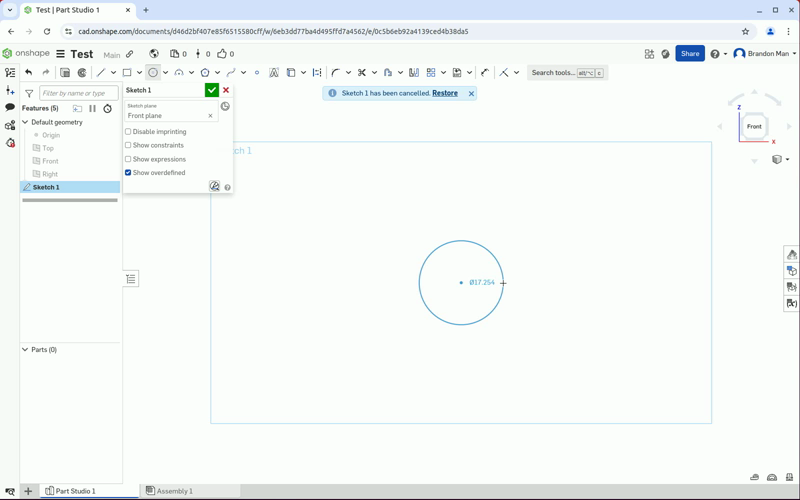
click(503, 282)
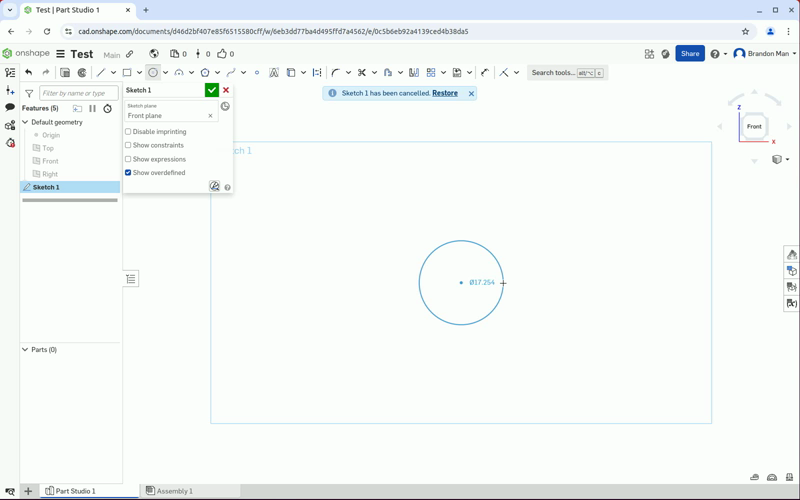
key(esc)
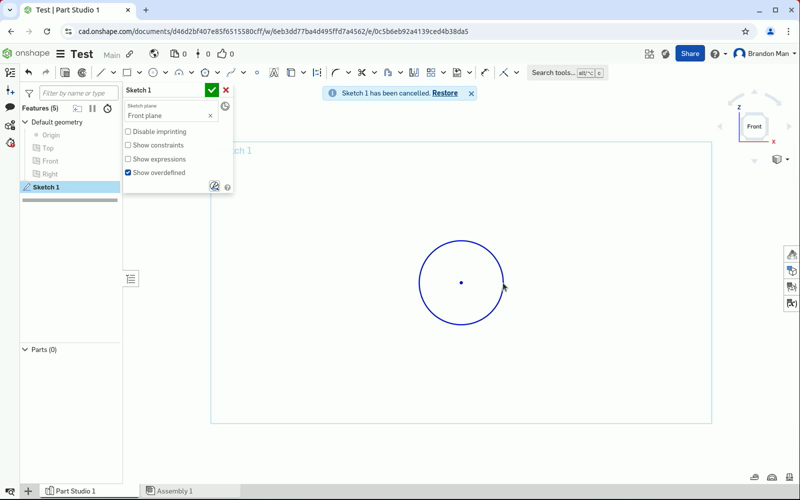
key(c)
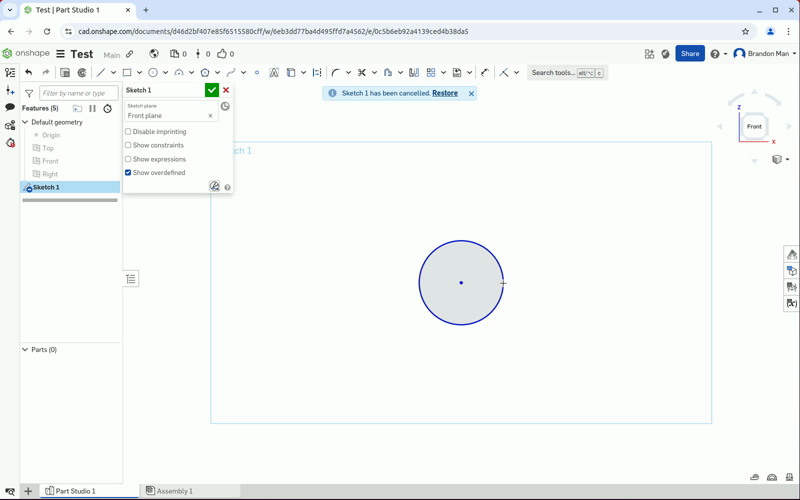
key_down(shift)
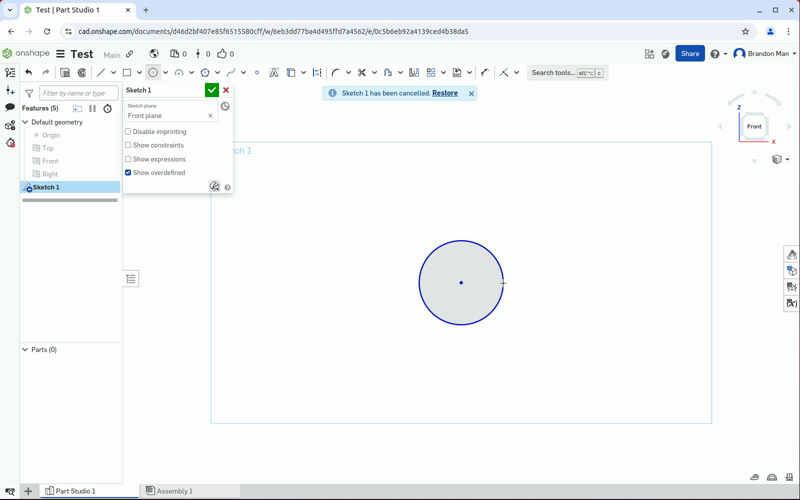
mouse_move(461, 282)
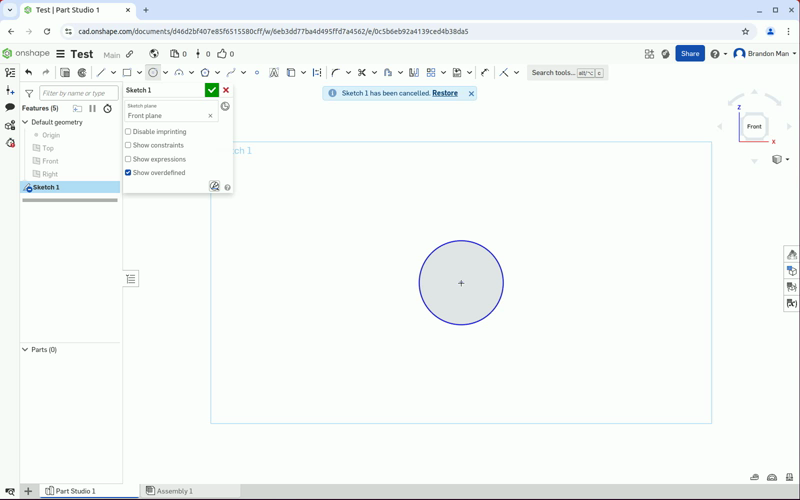
click(461, 282)
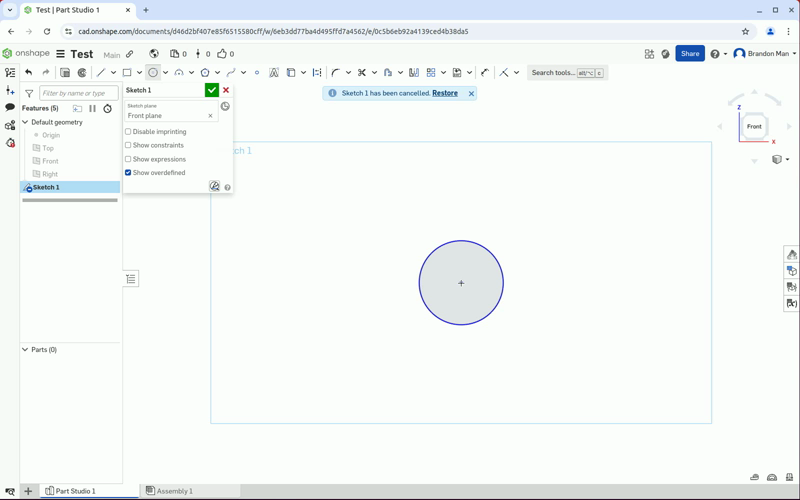
key_up(shift)
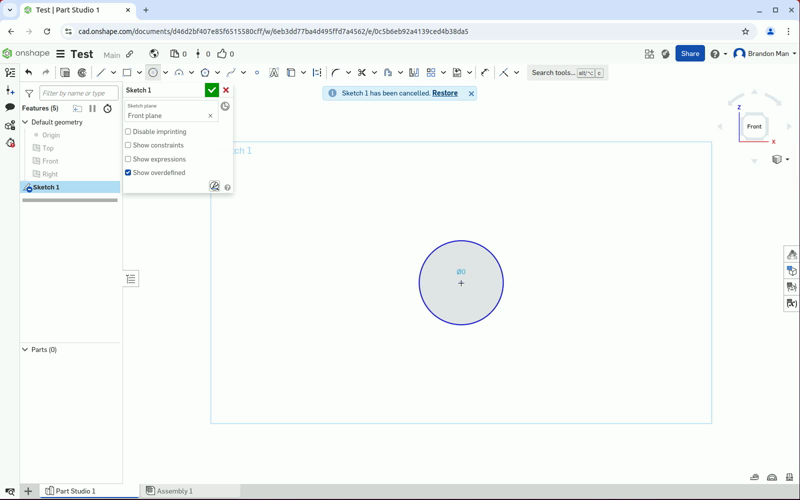
mouse_move(482, 282)
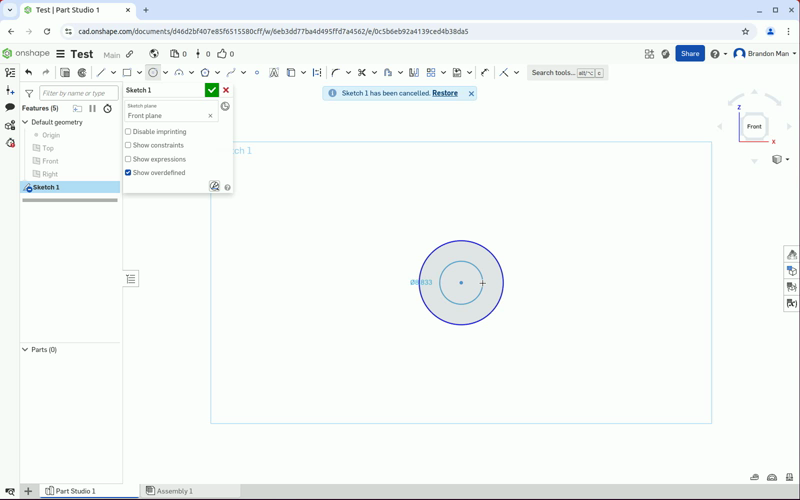
click(482, 282)
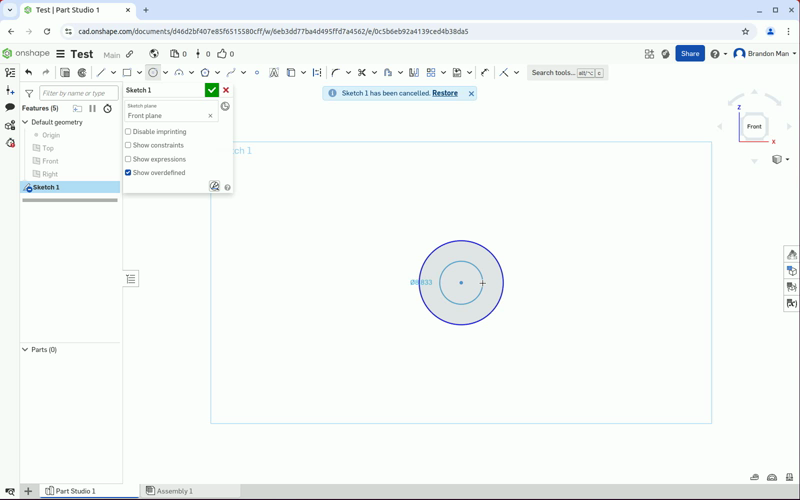
key(esc)
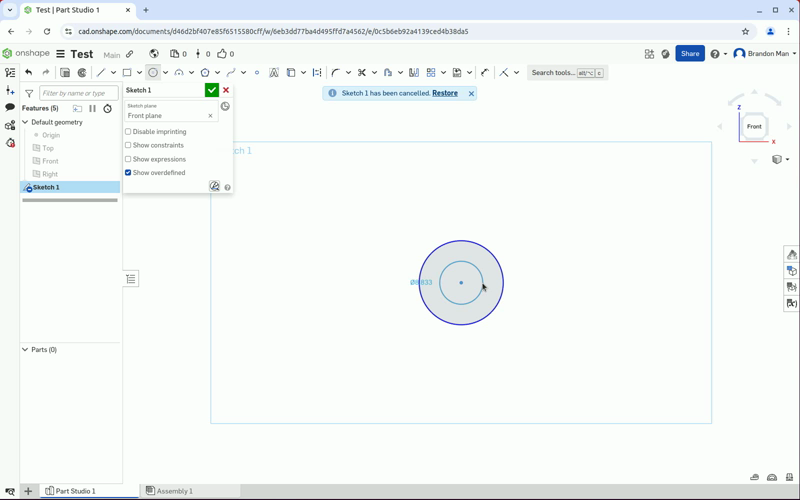
mouse_move(467, 257)
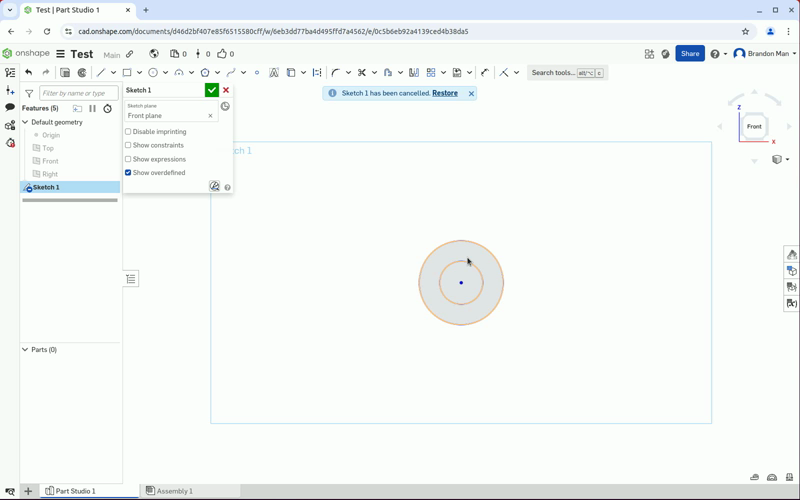
click(467, 257)
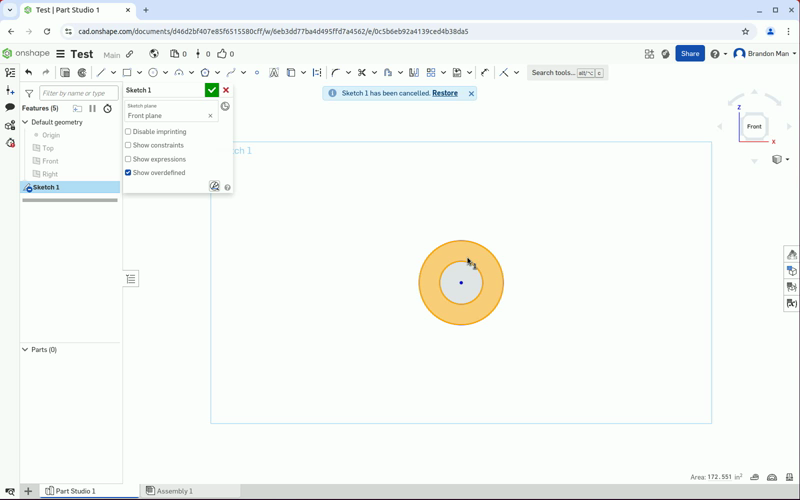
mouse_move(73, 352)
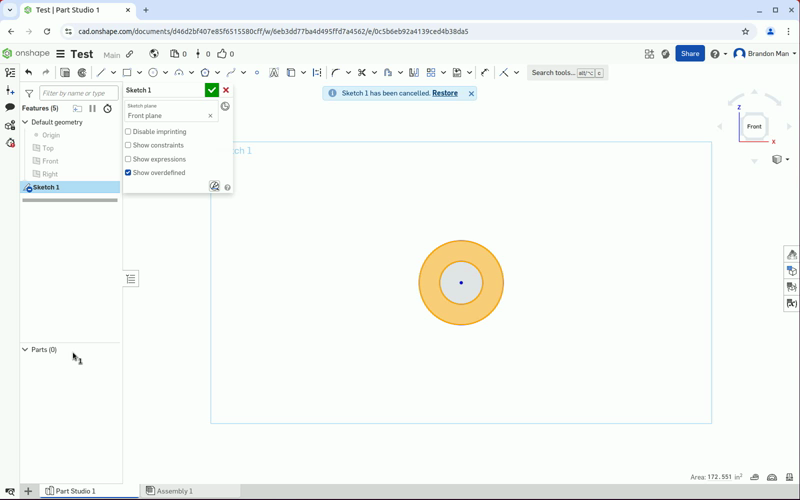
key(shift+y)
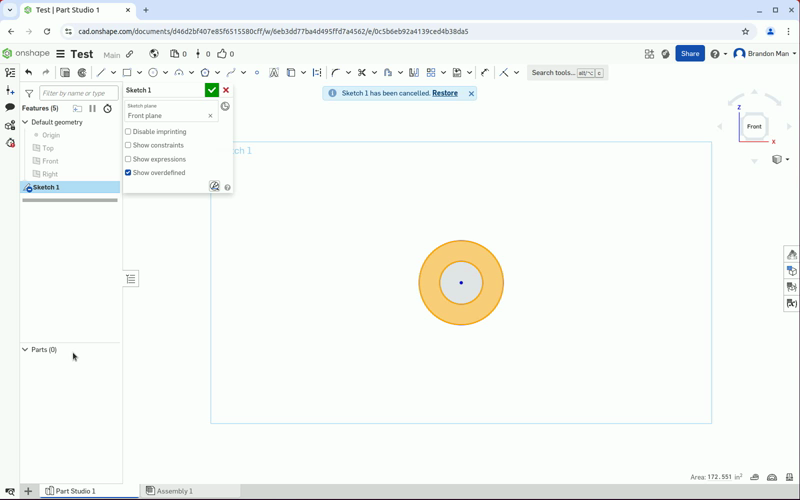
key(shift+e)
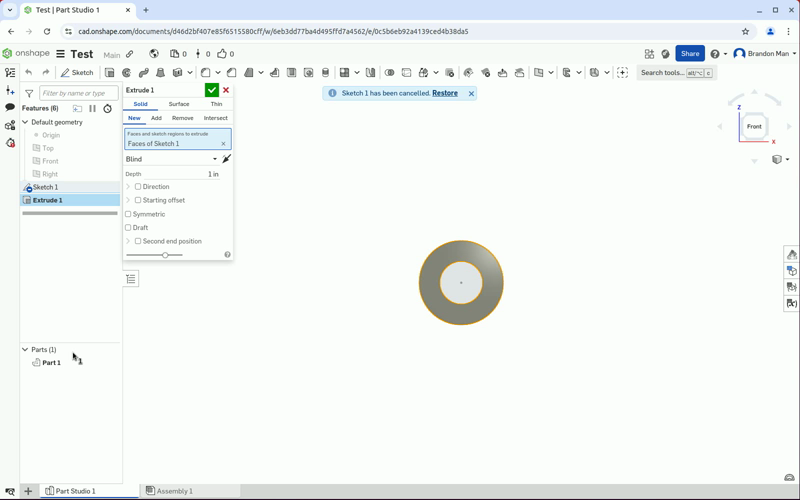
mouse_move(143, 106)
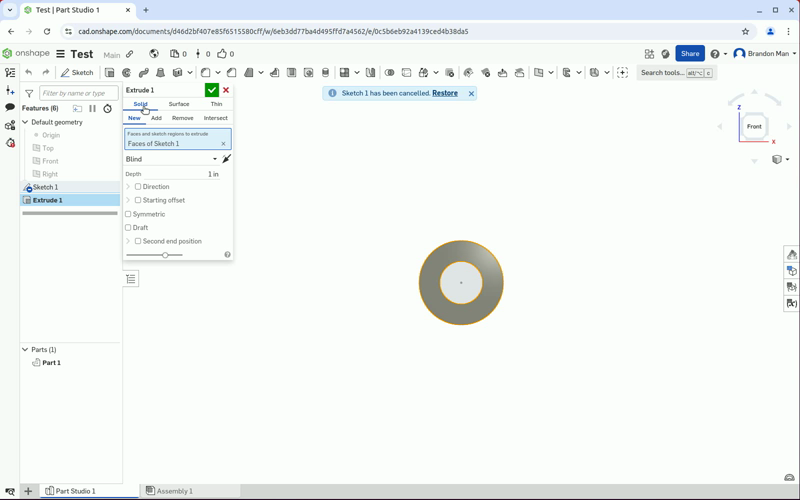
click(143, 106)
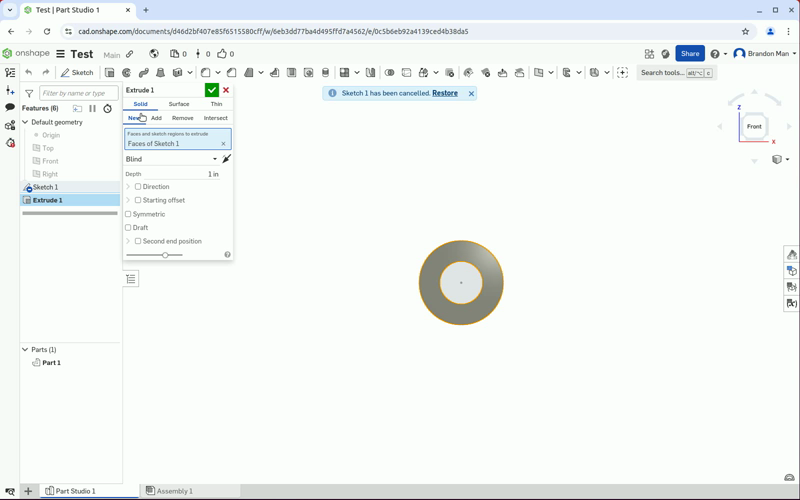
mouse_move(137, 120)
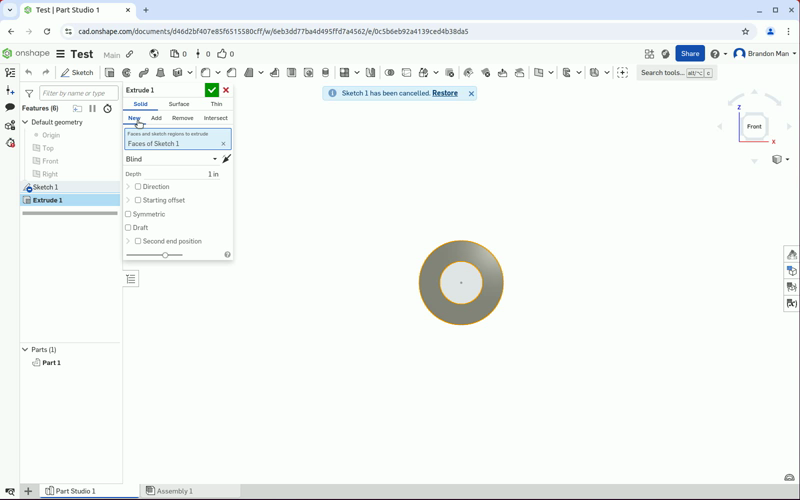
click(137, 120)
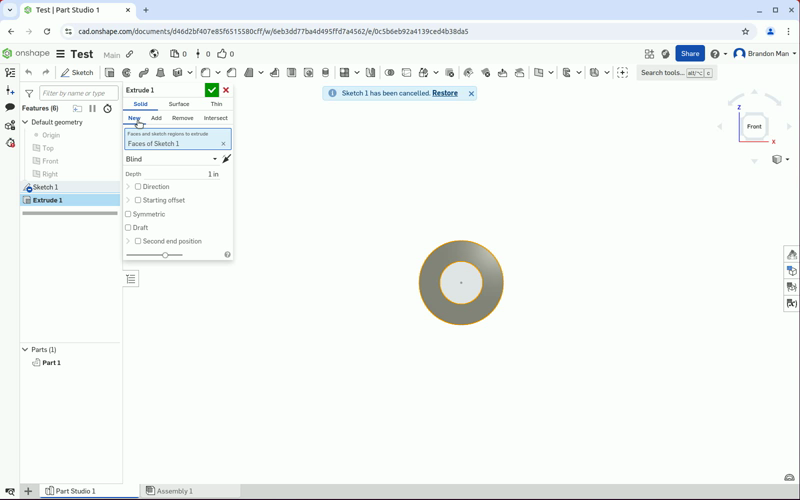
key(tab, 4)
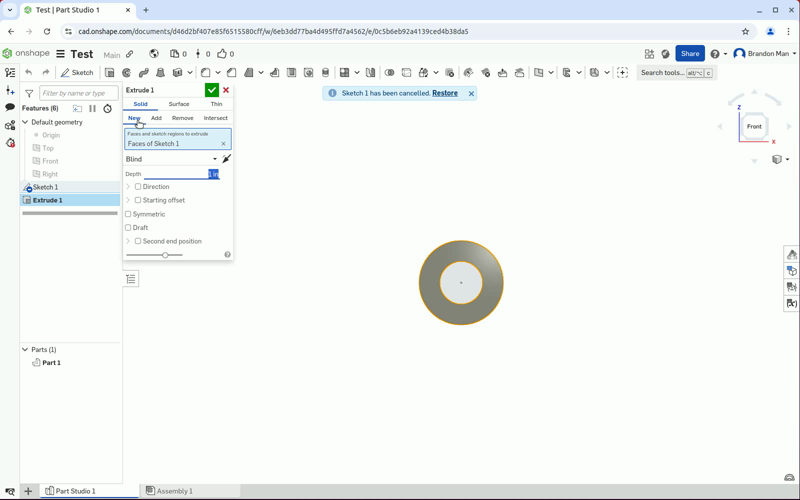
text(23.108)
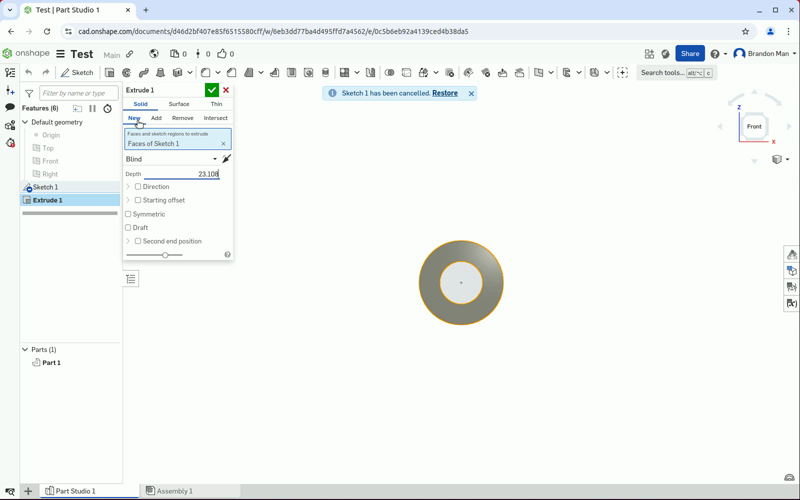
key(tab, 3)
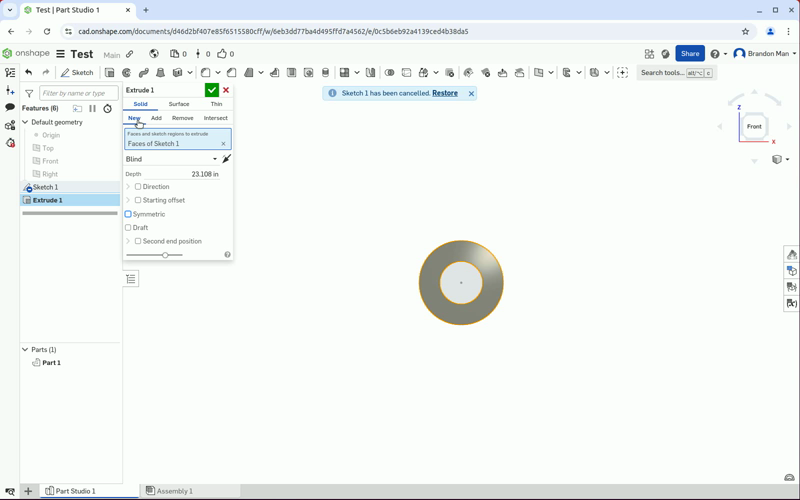
key(space)
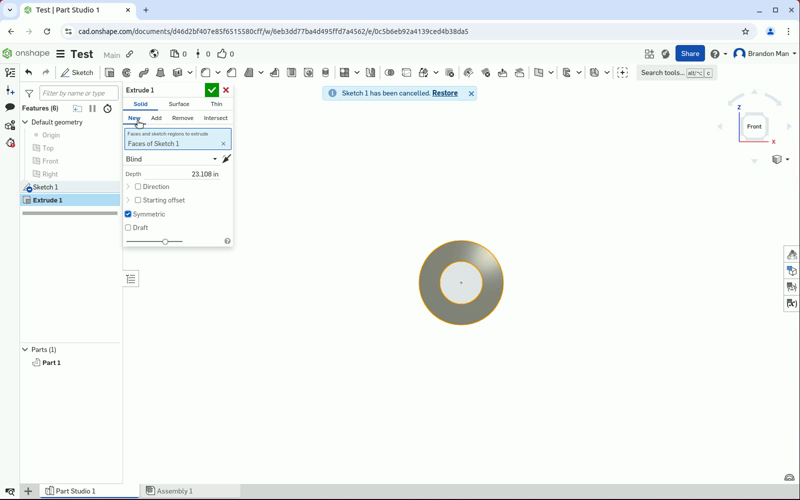
key(enter)
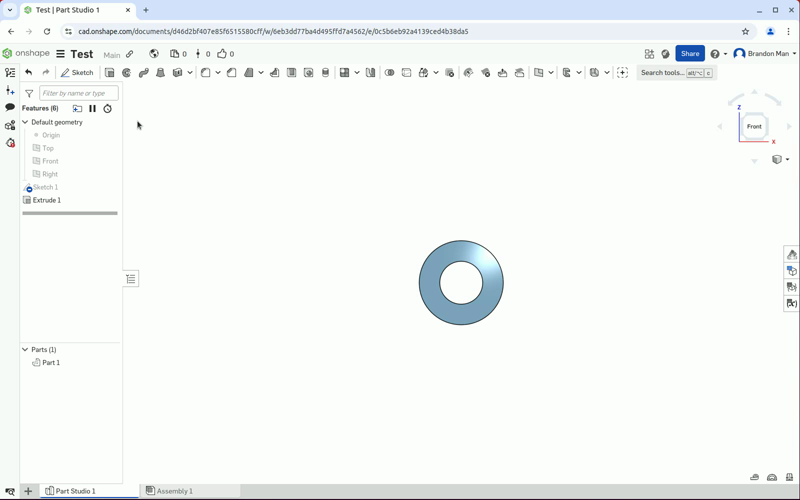
key(shift+h)
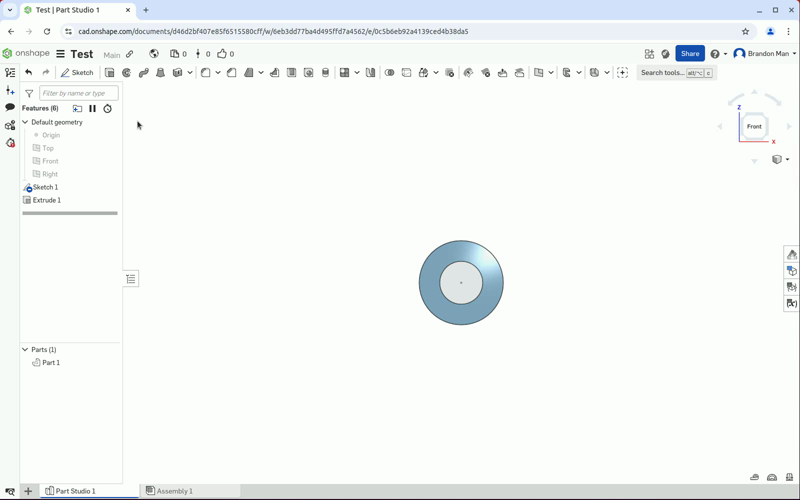
key(shift+h)
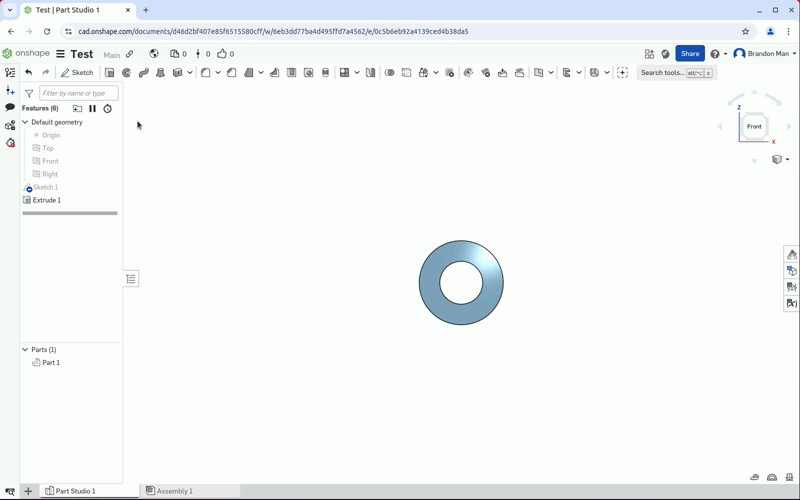
mouse_move(73, 189)
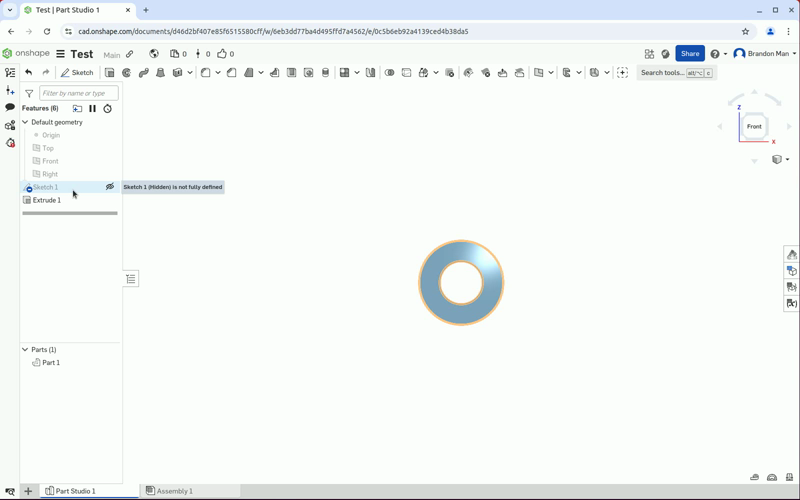
click(73, 189)
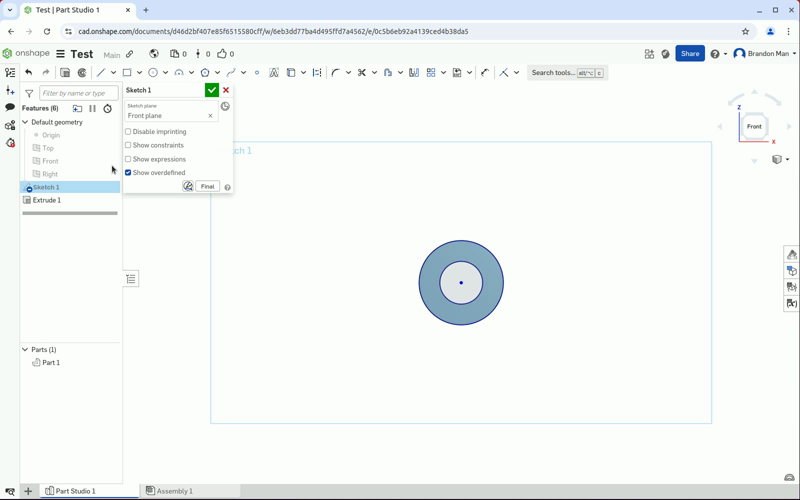
mouse_move(229, 92)
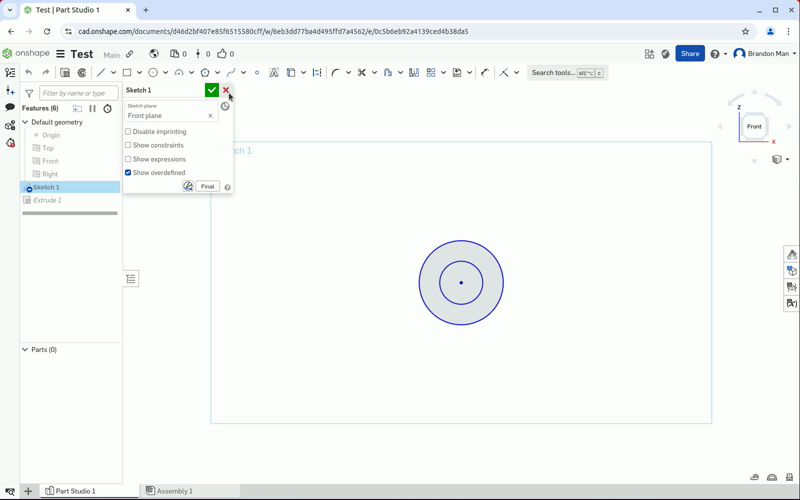
click(229, 92)
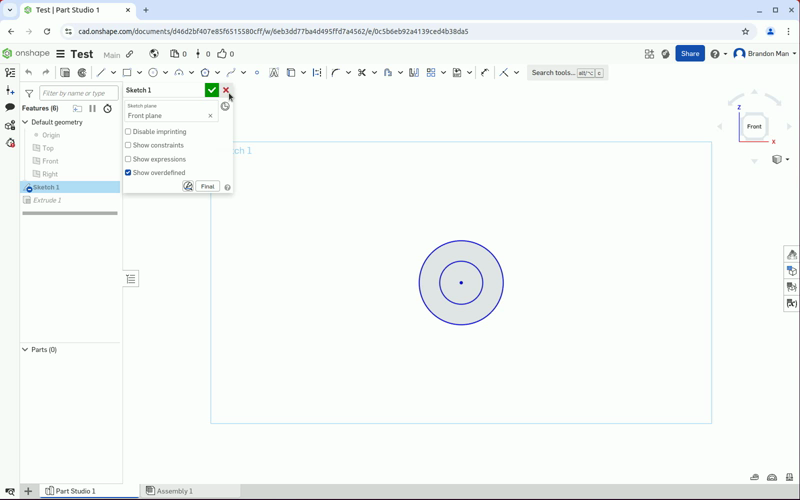
key(shift+s)
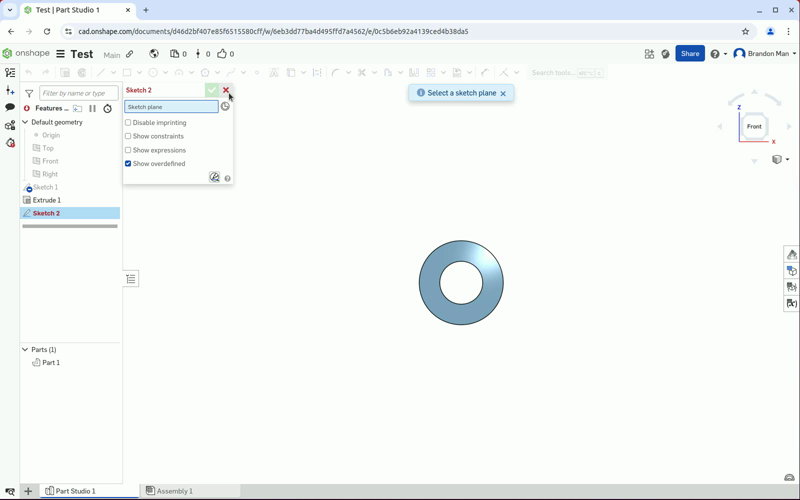
mouse_move(73, 163)
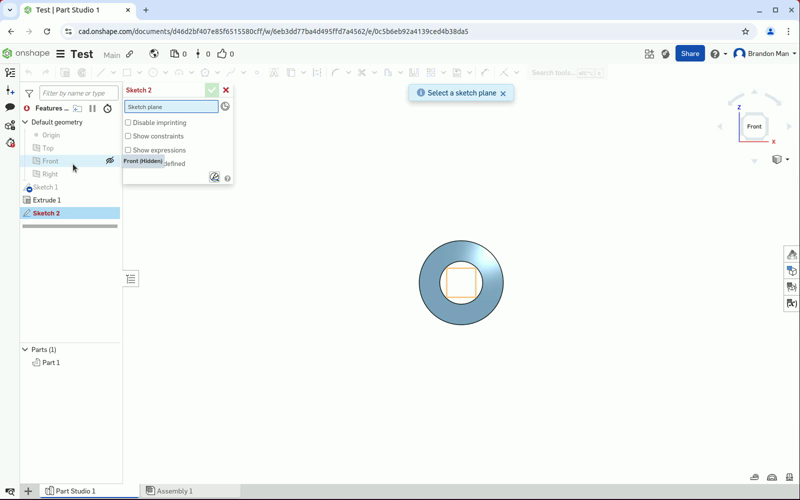
click(73, 163)
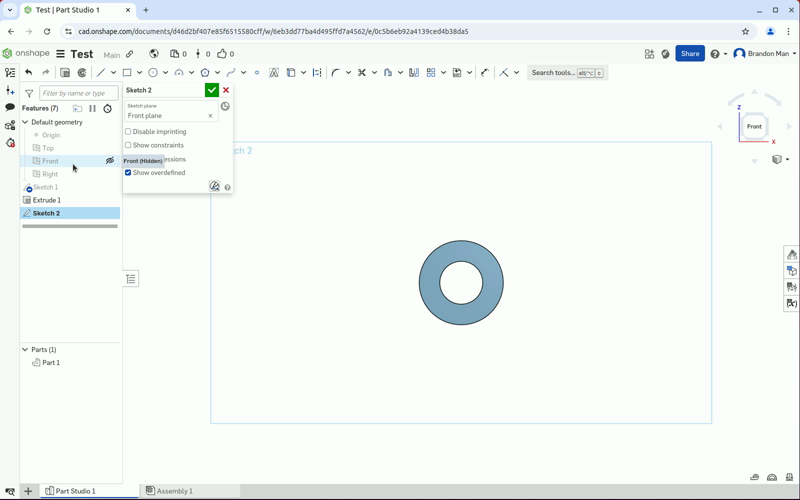
mouse_move(73, 352)
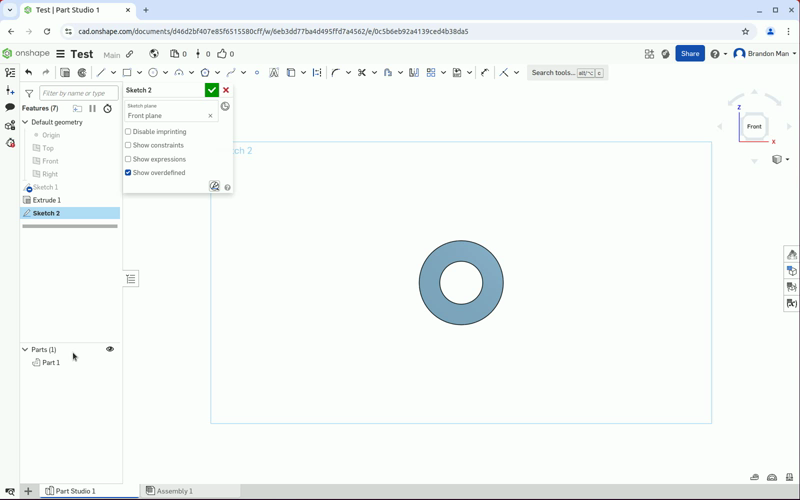
key(y)
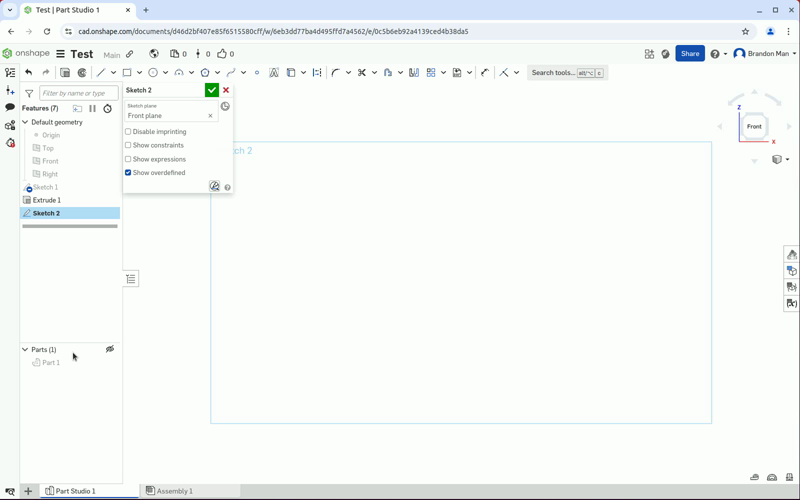
key(c)
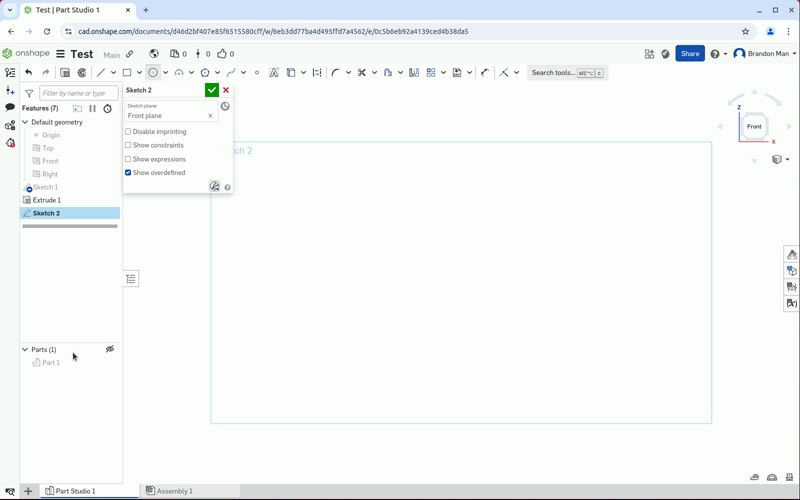
key_down(shift)
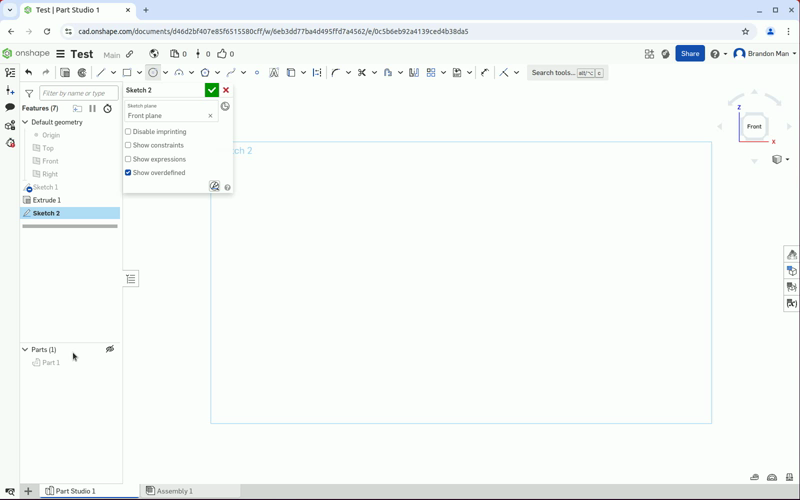
mouse_move(461, 282)
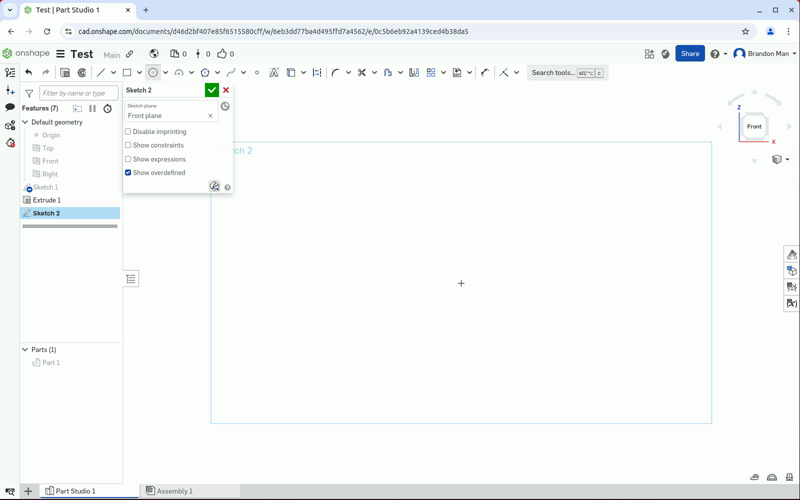
click(461, 282)
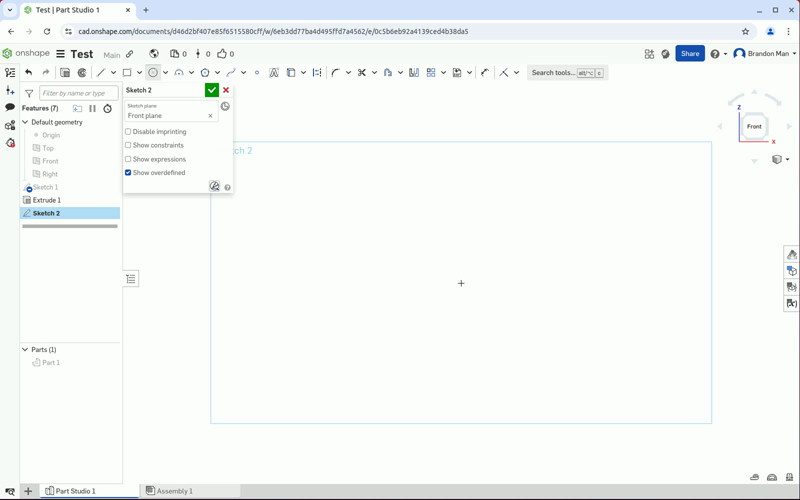
key_up(shift)
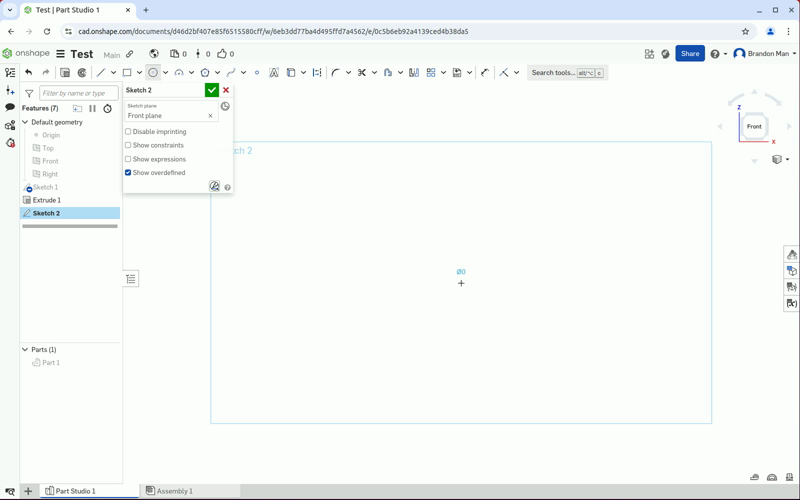
mouse_move(482, 282)
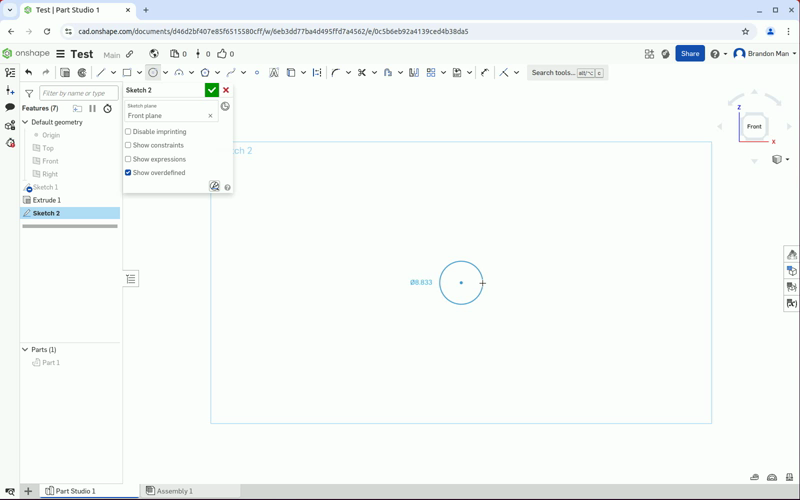
click(482, 282)
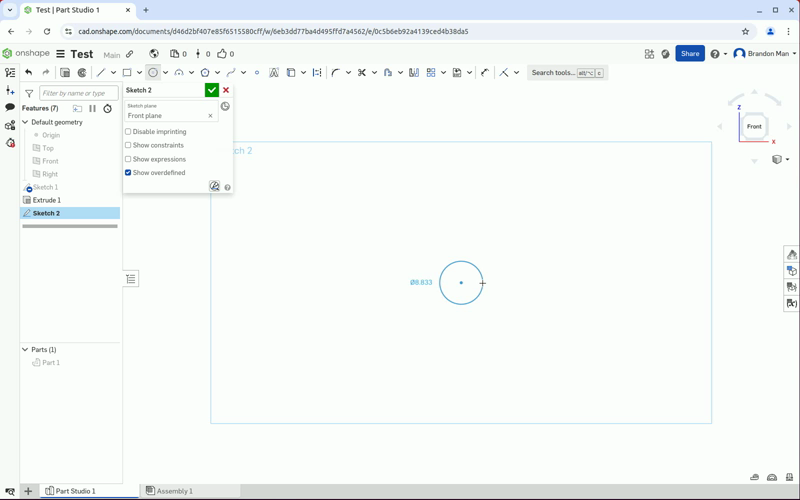
key(esc)
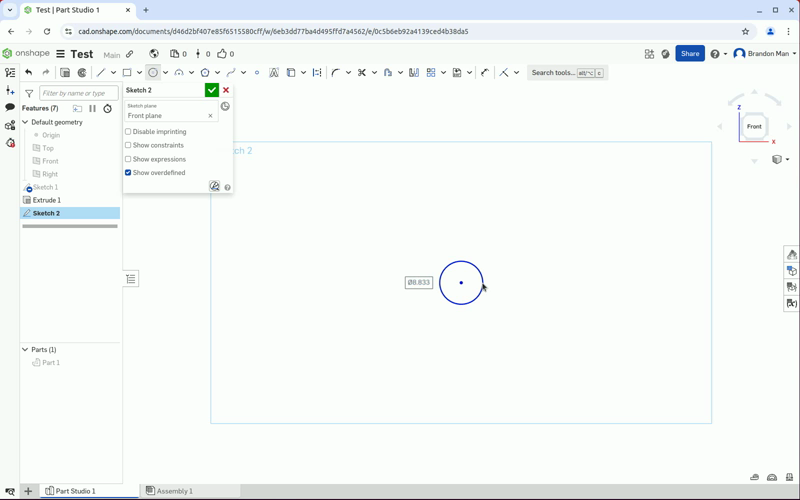
mouse_move(464, 266)
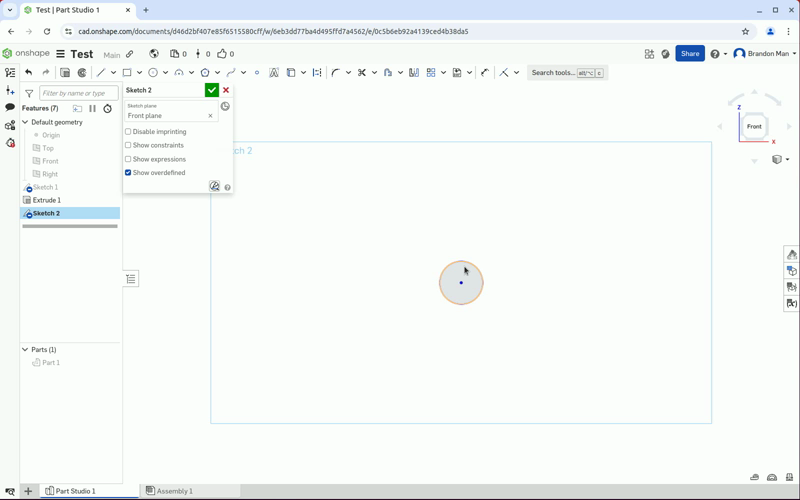
scroll(6)
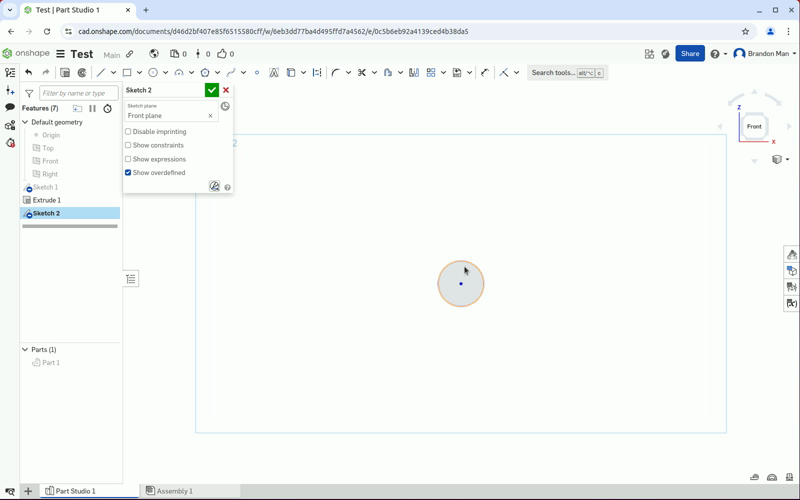
scroll(6)
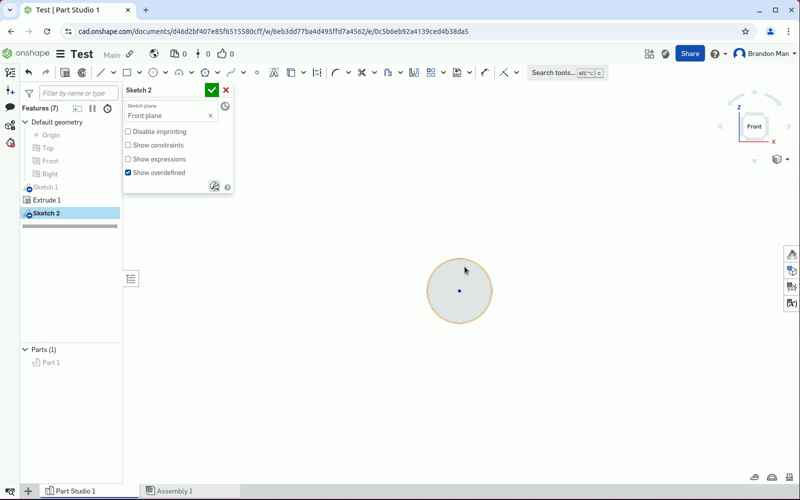
scroll(6)
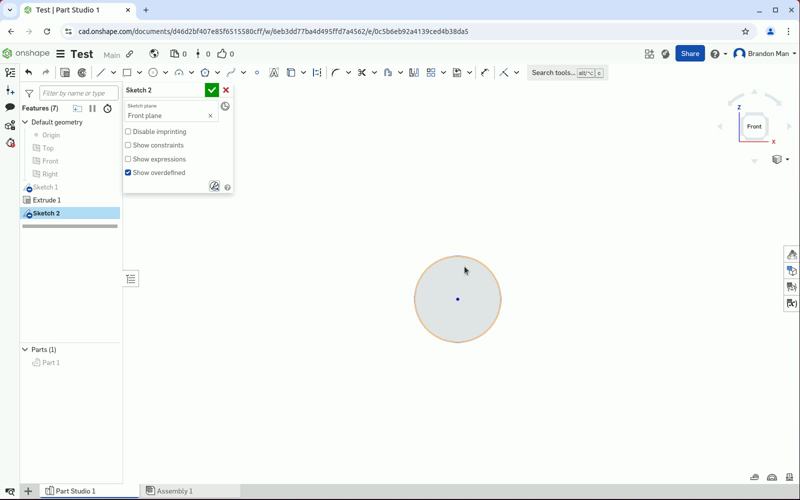
scroll(6)
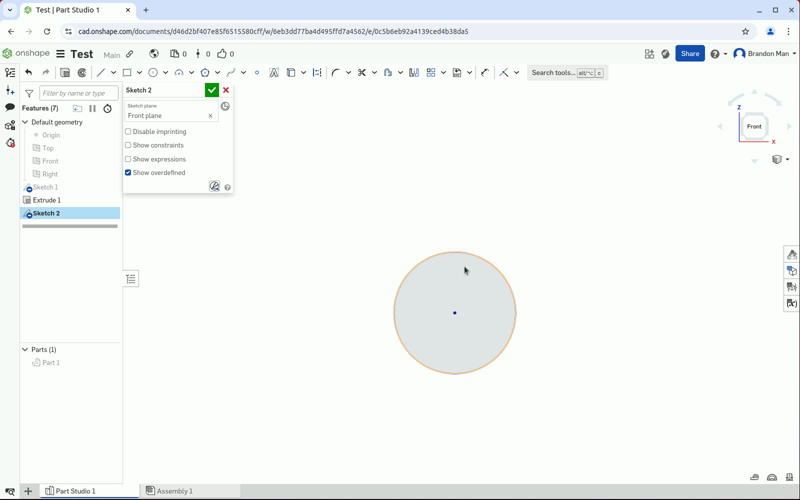
scroll(6)
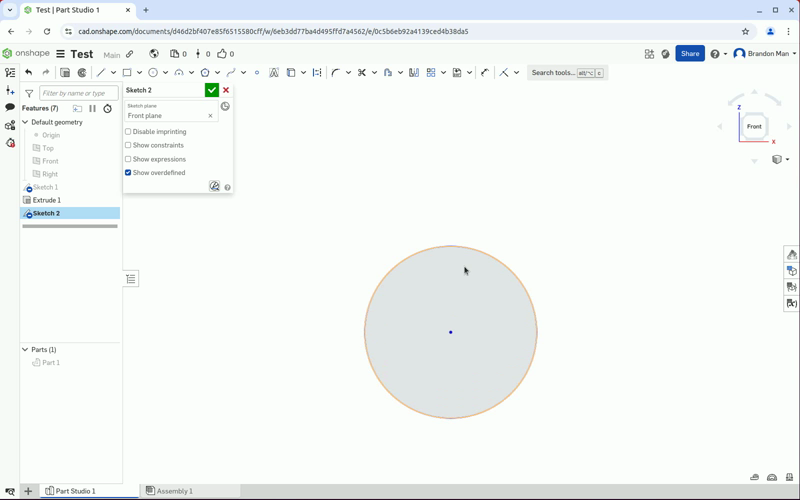
scroll(6)
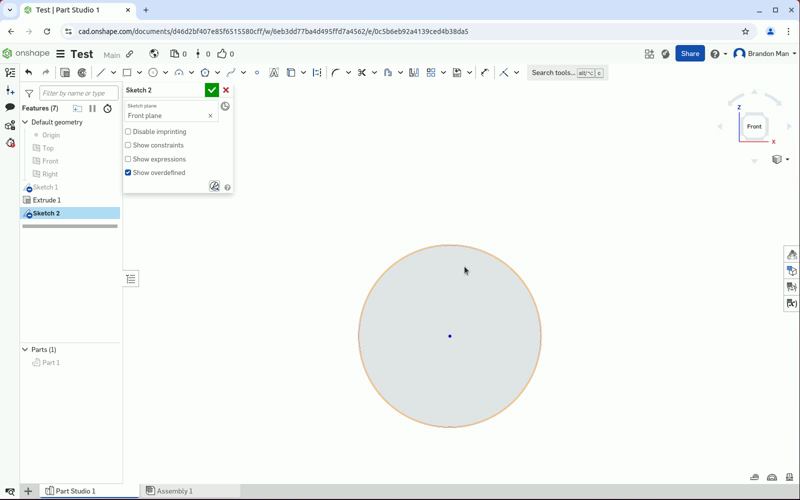
scroll(6)
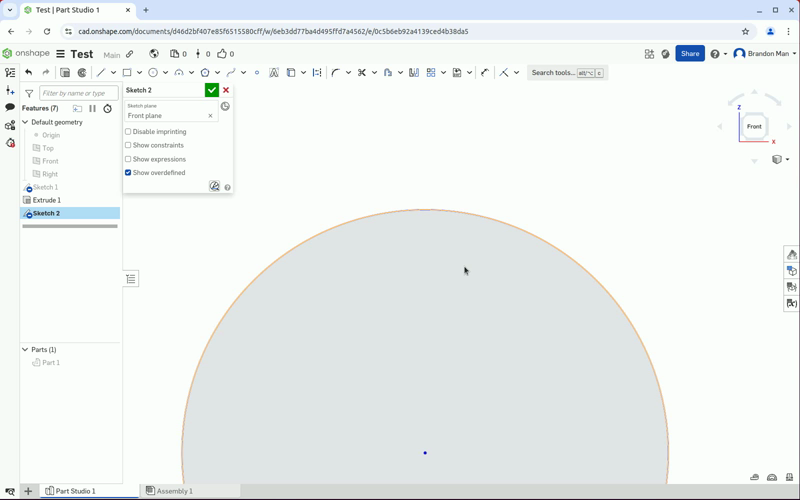
click(464, 266)
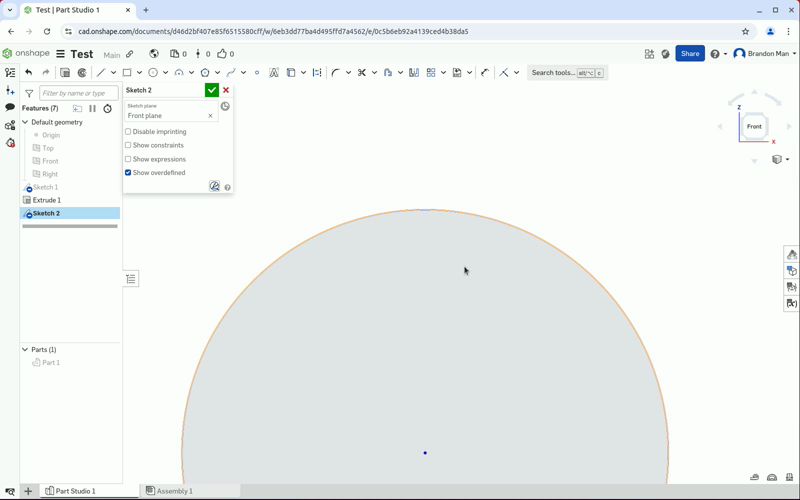
scroll(-6)
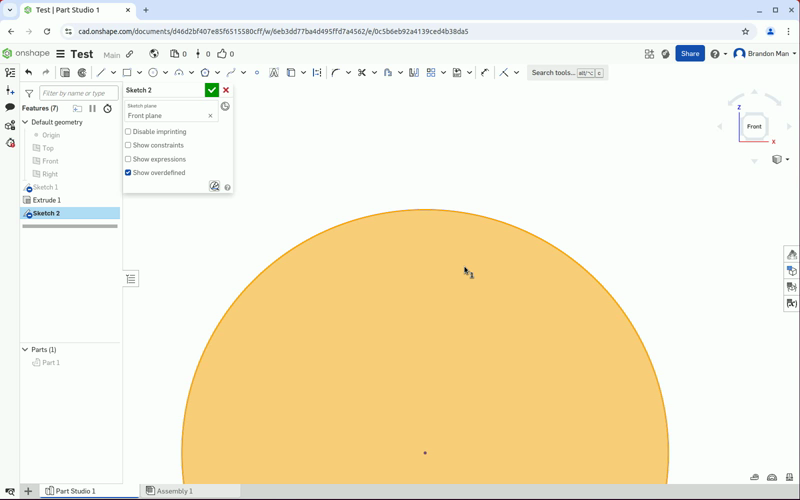
scroll(-6)
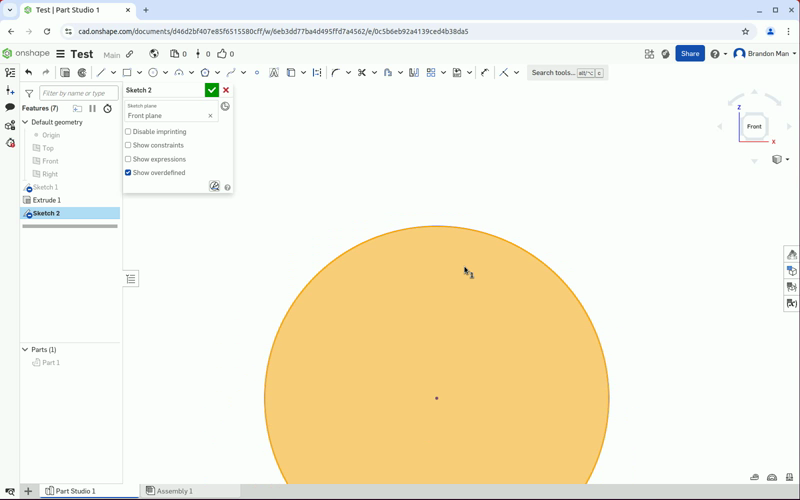
scroll(-6)
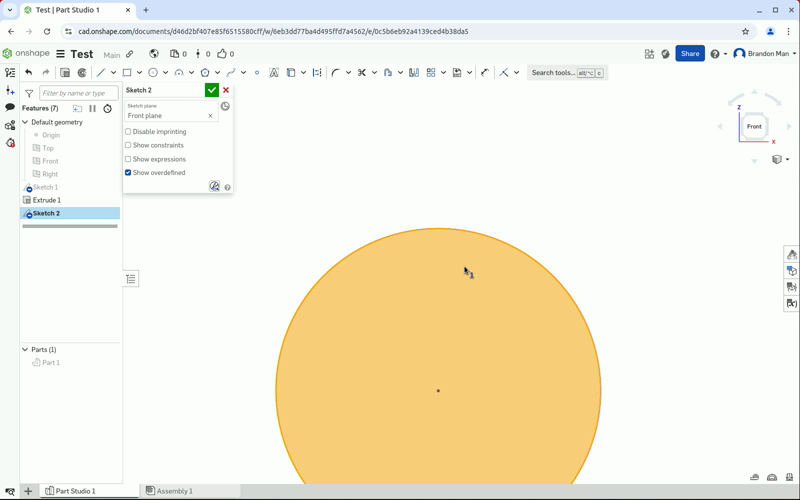
scroll(-6)
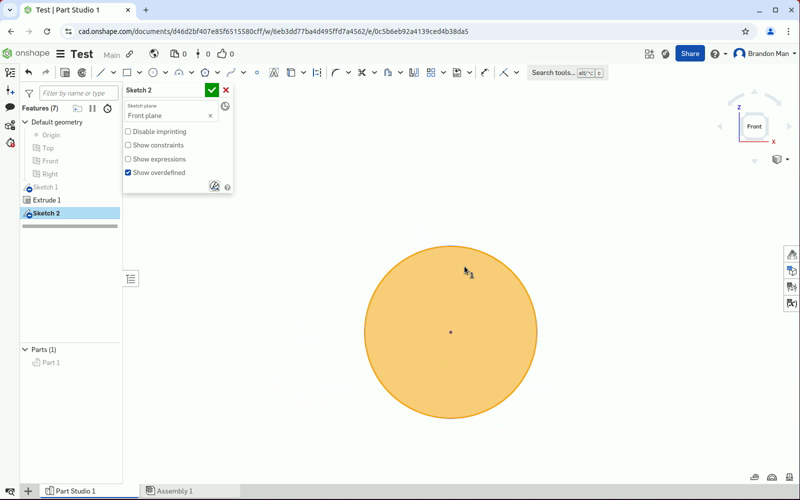
scroll(-6)
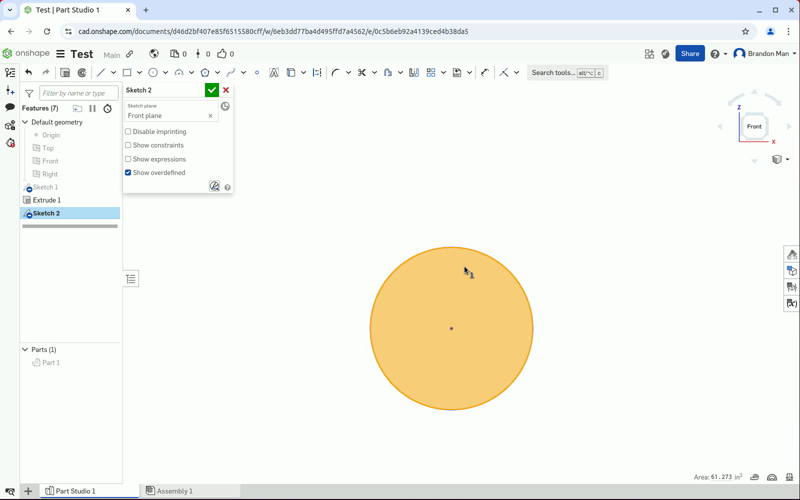
scroll(-6)
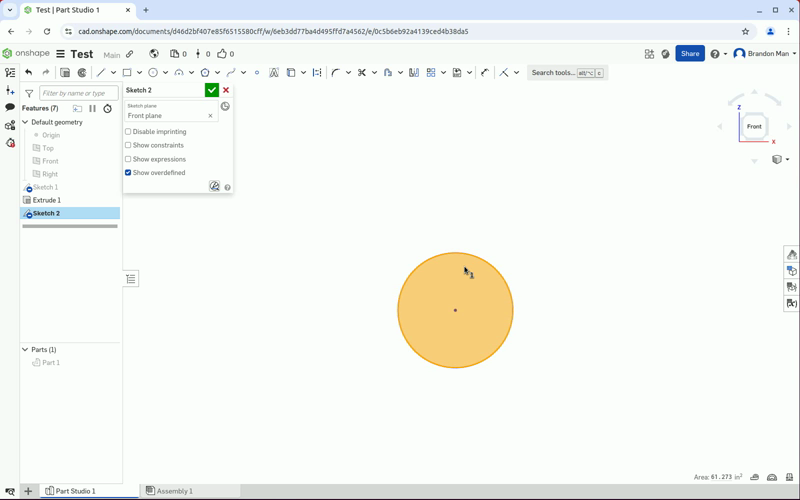
scroll(-6)
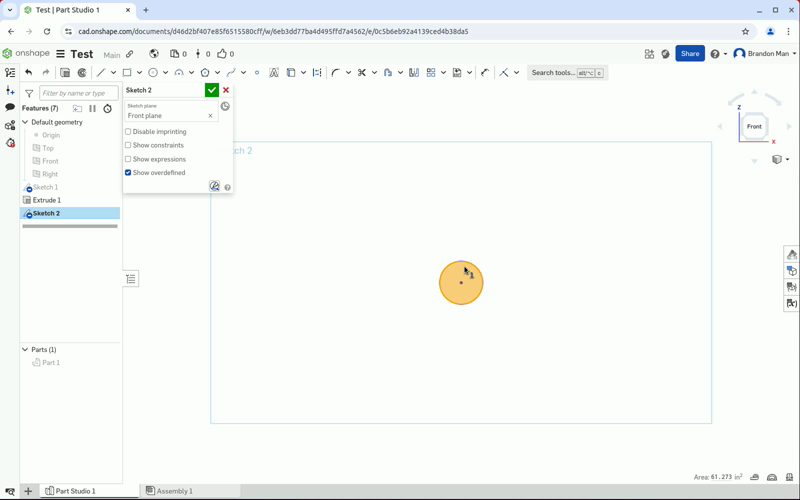
mouse_move(73, 352)
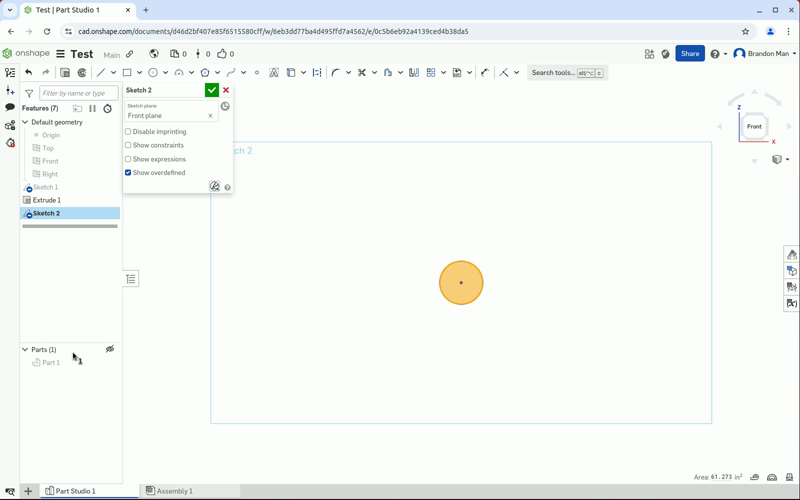
key(shift+y)
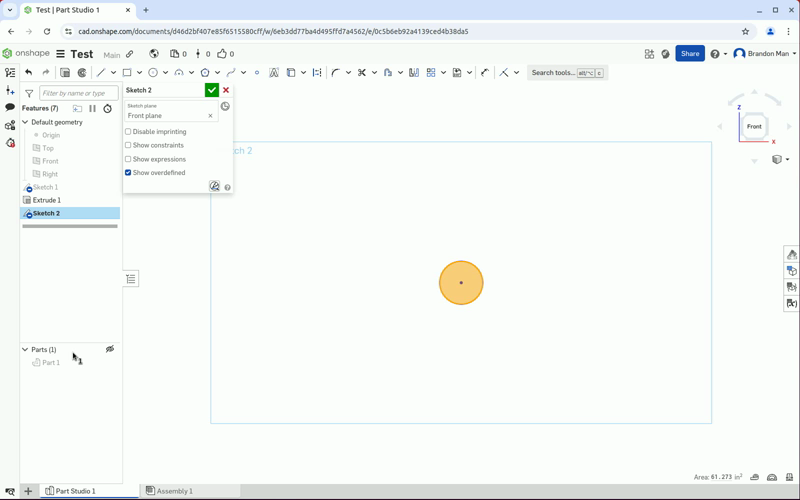
key(shift+e)
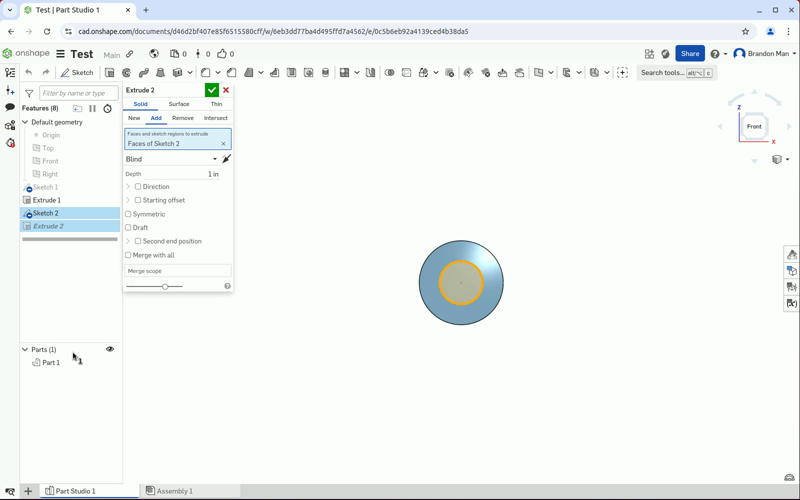
mouse_move(143, 106)
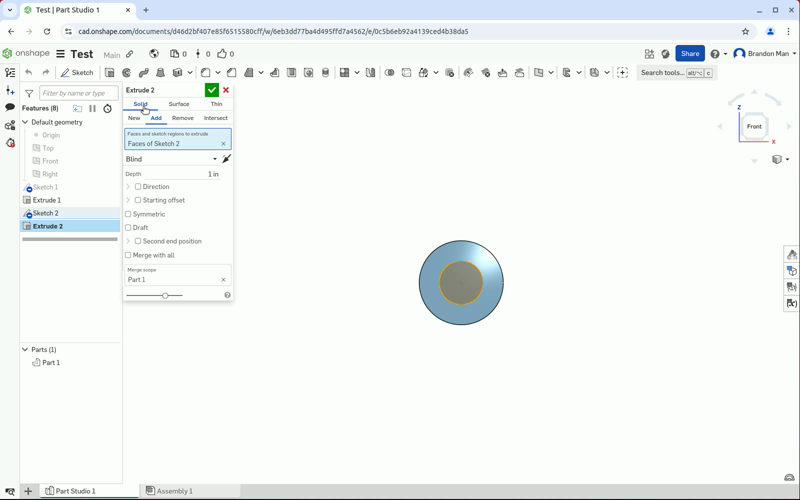
click(143, 106)
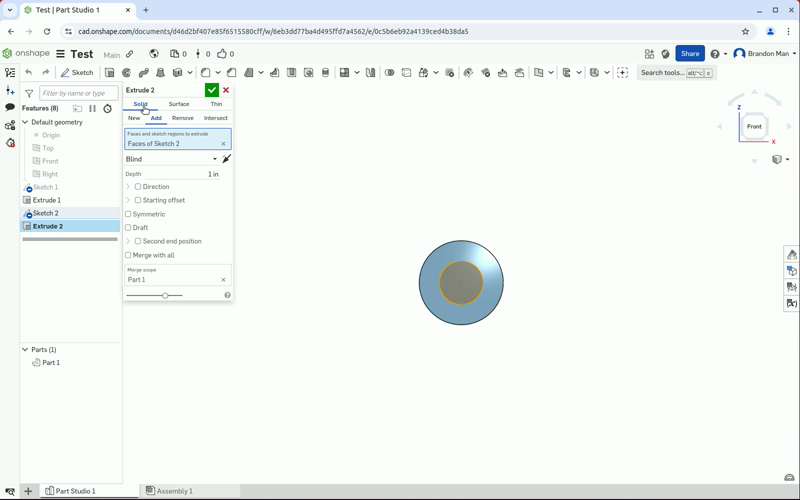
mouse_move(137, 120)
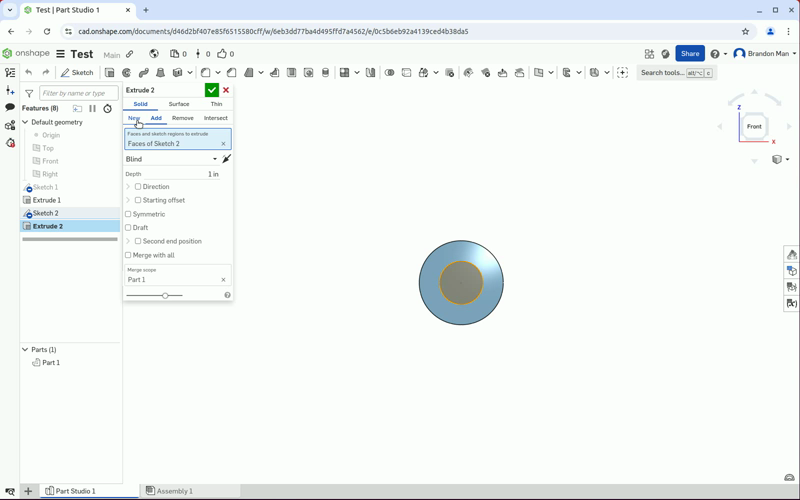
click(137, 120)
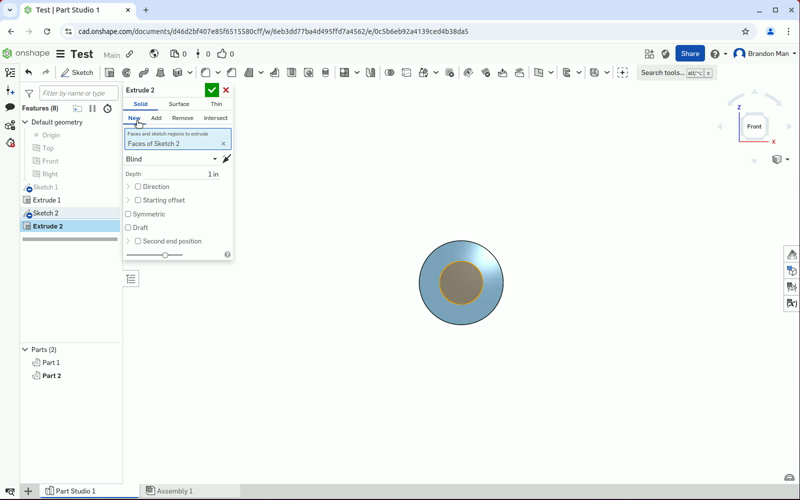
key(tab, 4)
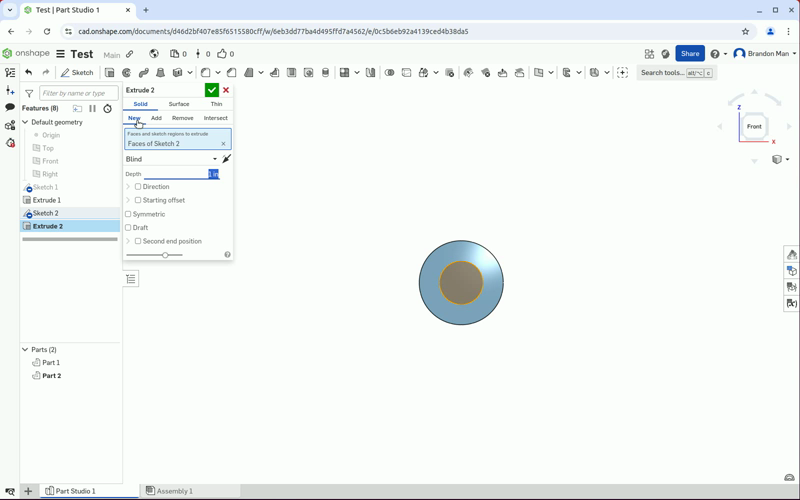
text(46.216)
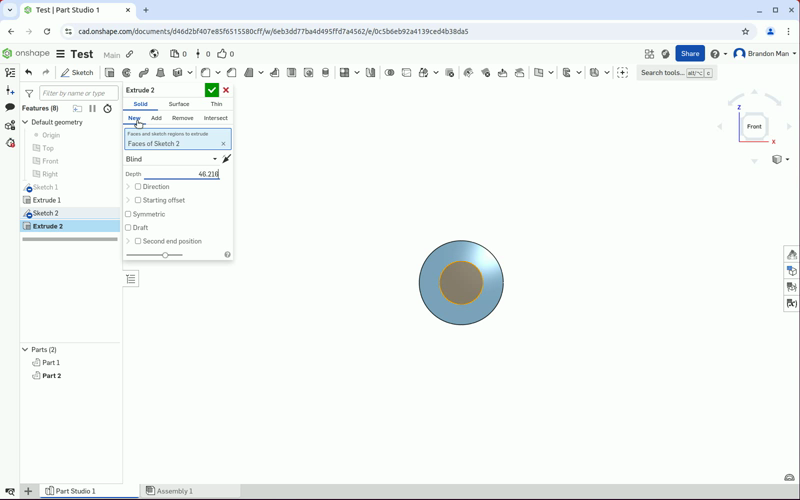
key(tab, 3)
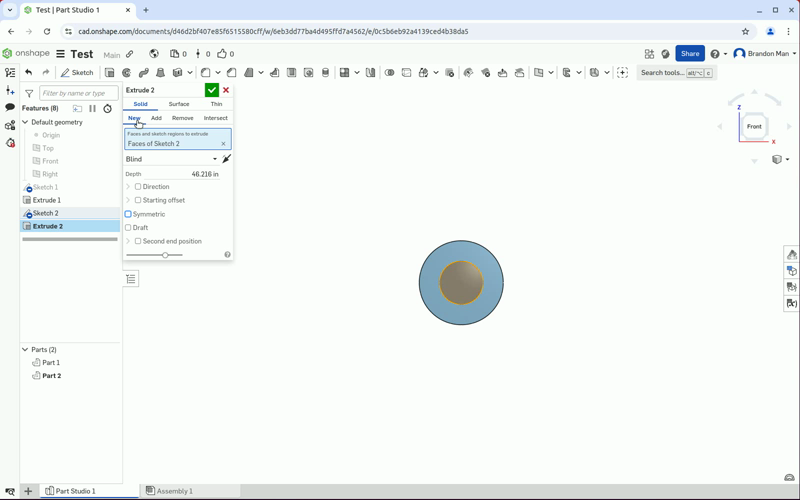
key(space)
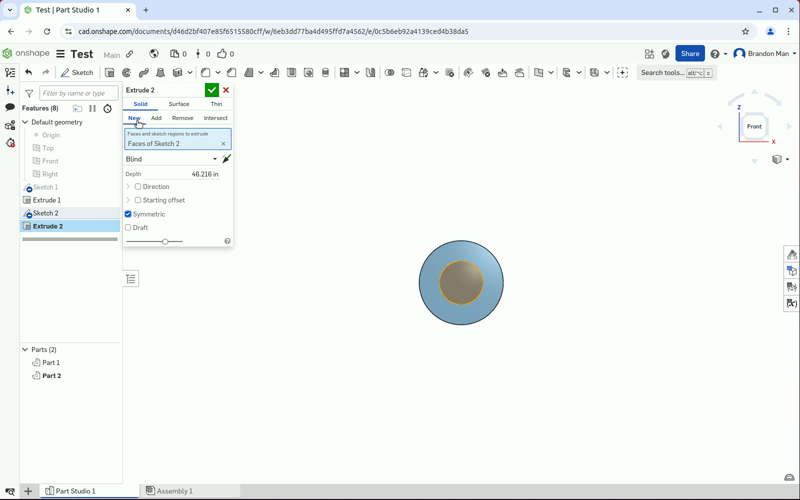
key(enter)
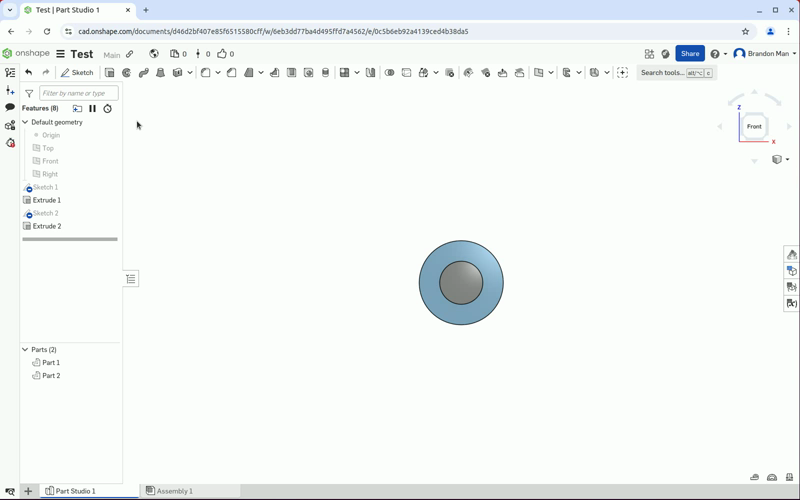
key(shift+h)
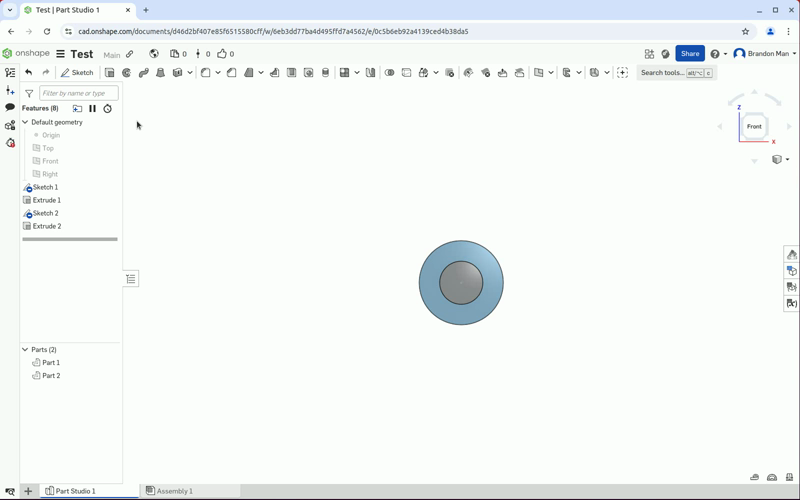
key(shift+h)
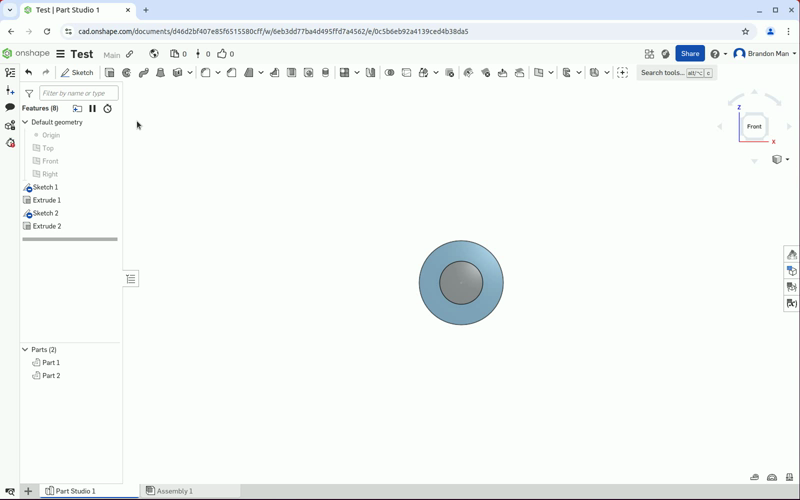
key(shift+7)
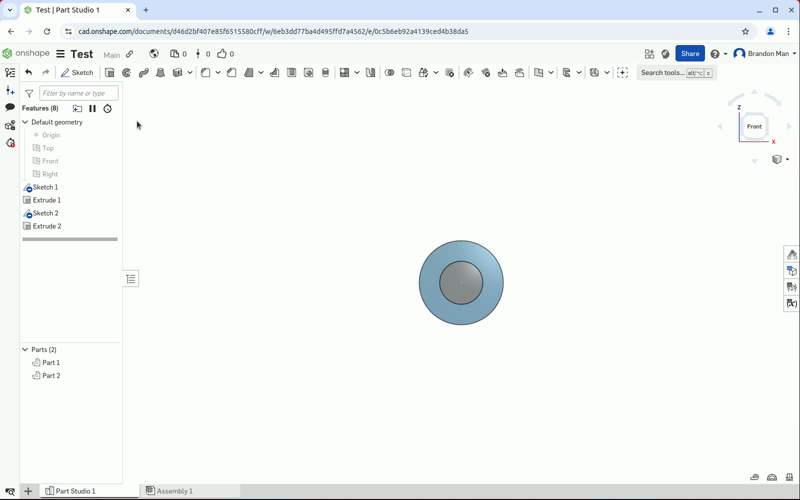
key(left, 2)
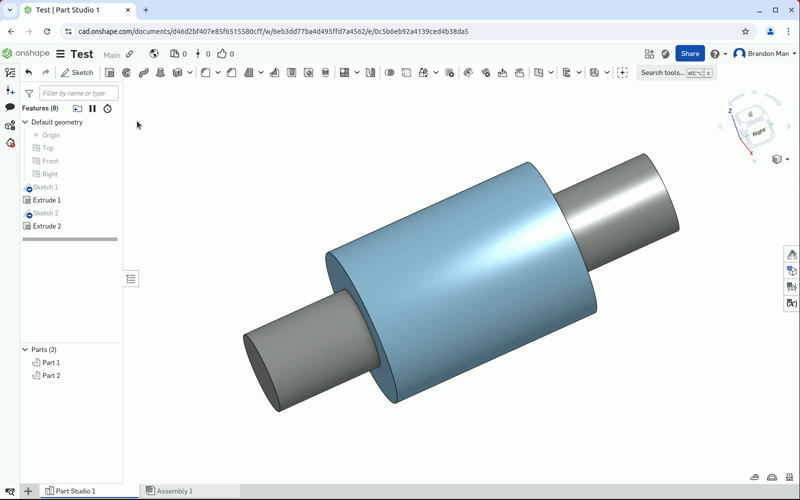
key(down, 2)
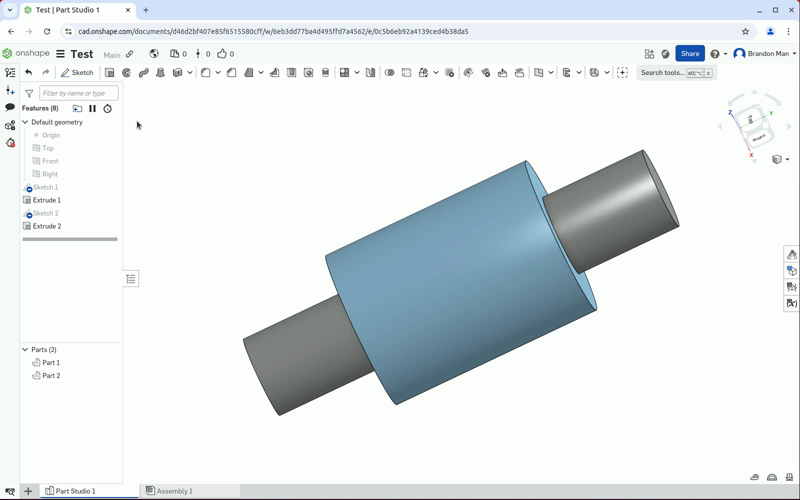
key(up, 2)
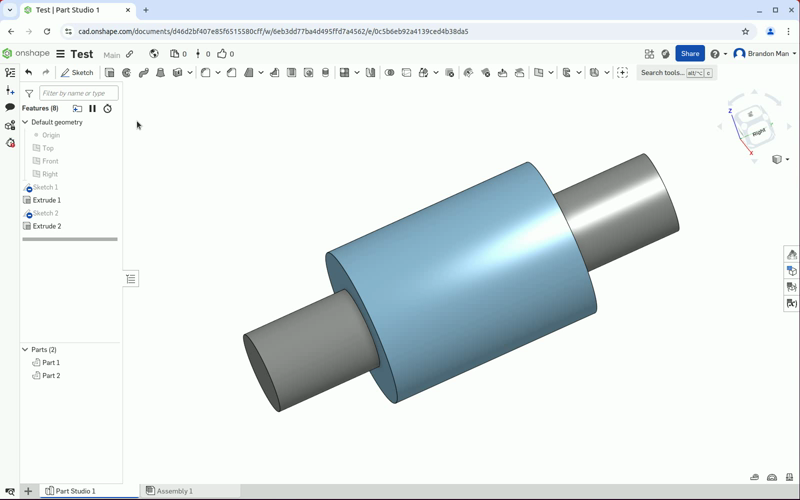
key(right, 2)
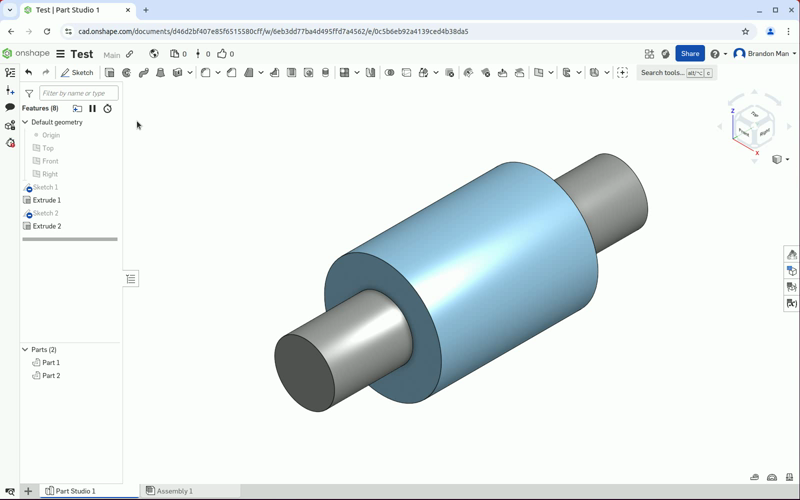
mouse_move(73, 189)
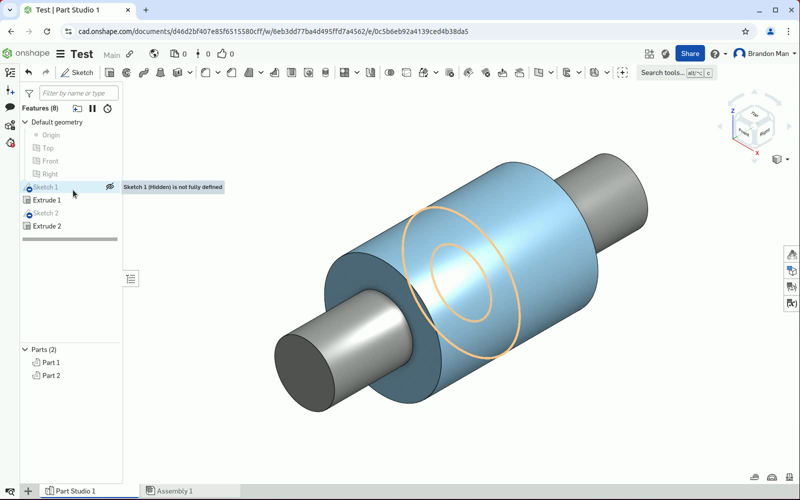
click(73, 189)